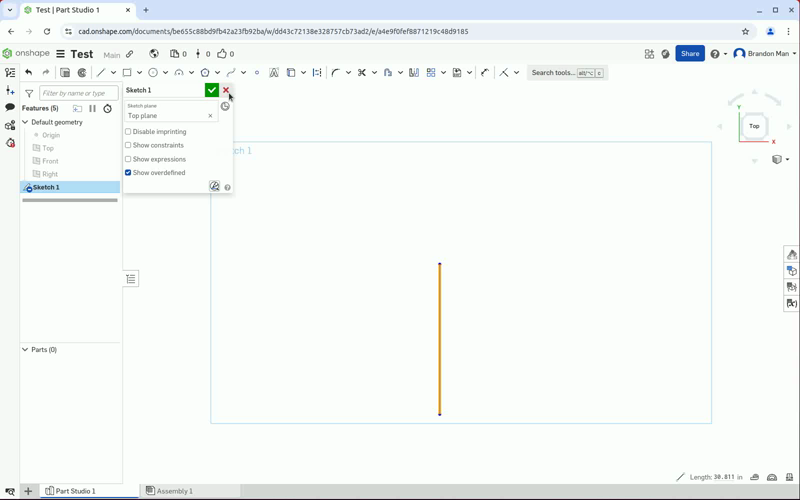
key(shift+h)
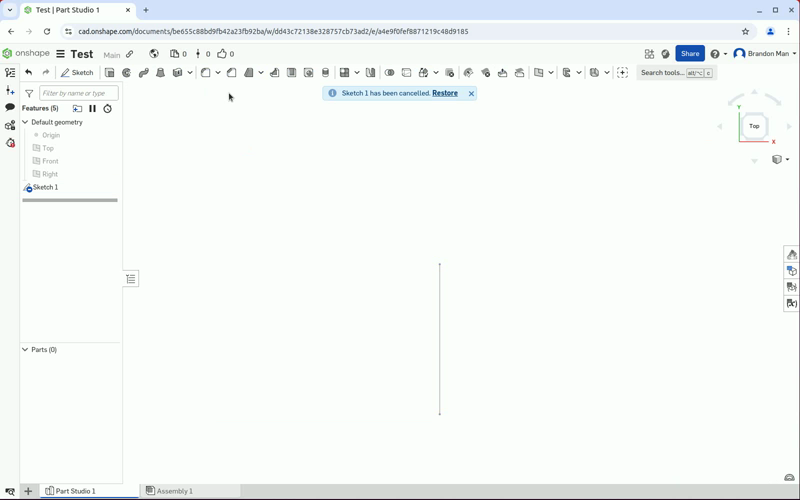
key(shift+s)
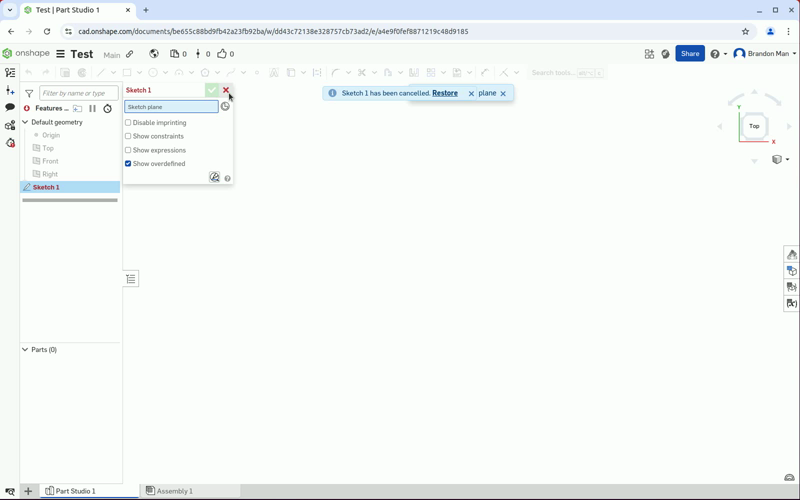
mouse_move(73, 150)
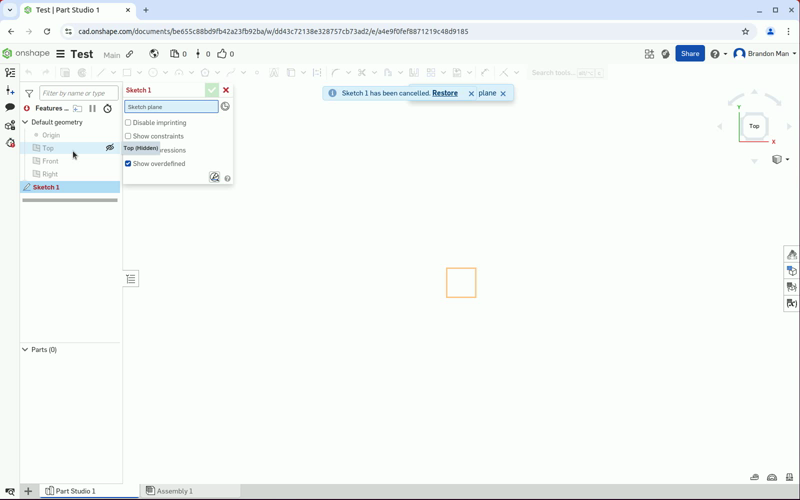
click(73, 150)
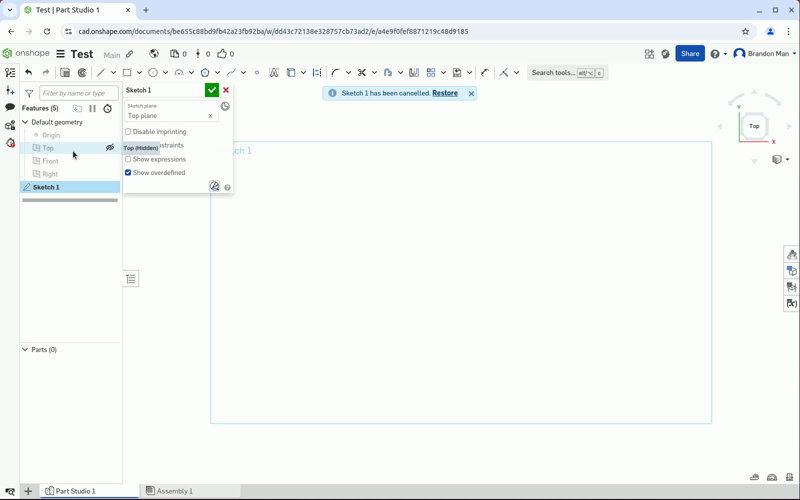
mouse_move(73, 352)
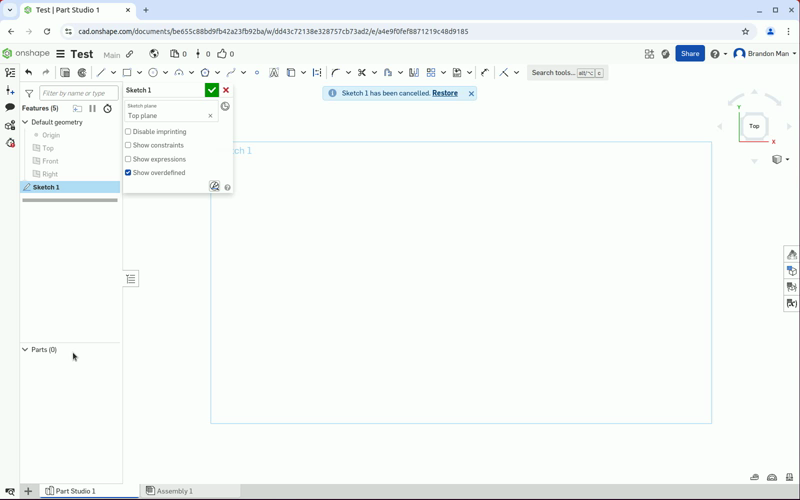
key(y)
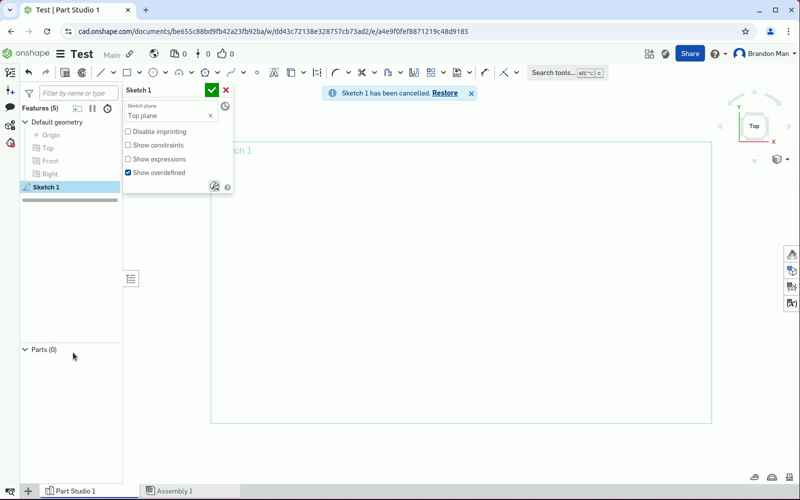
key(c)
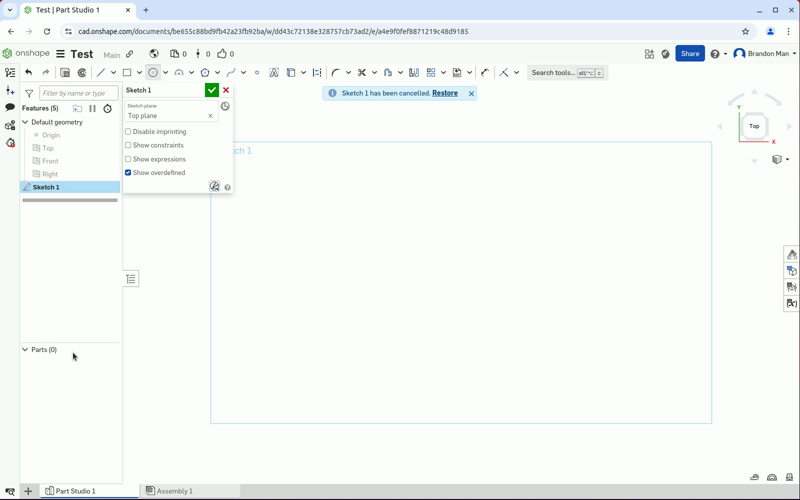
key_down(shift)
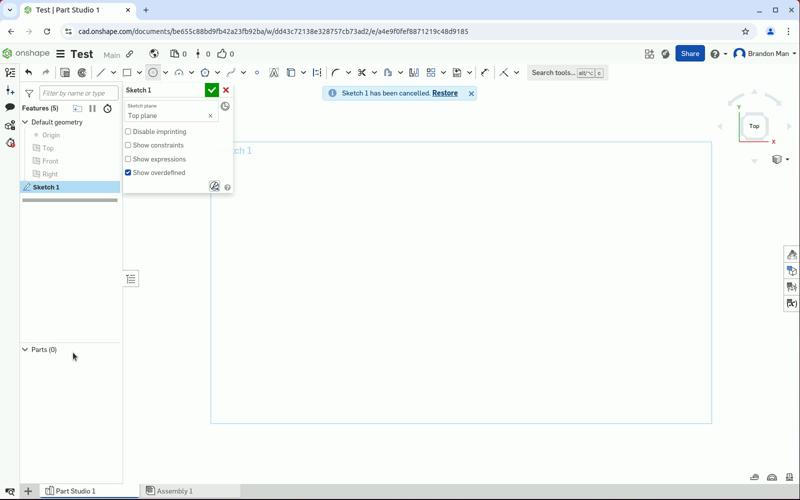
mouse_move(461, 282)
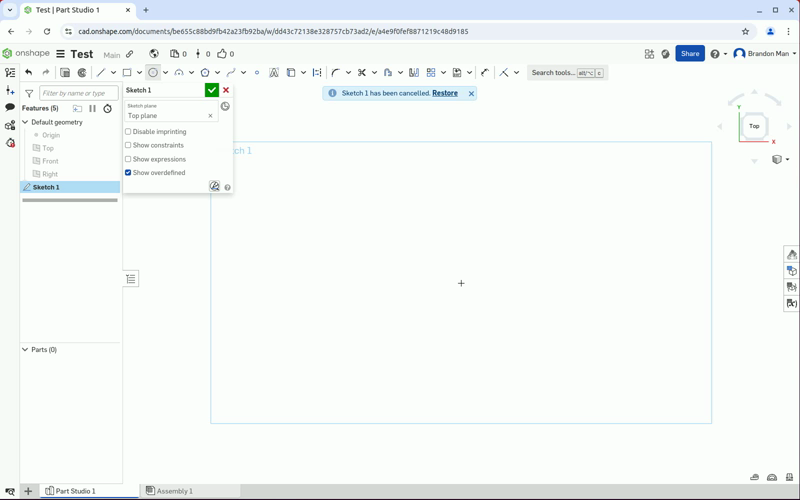
click(461, 282)
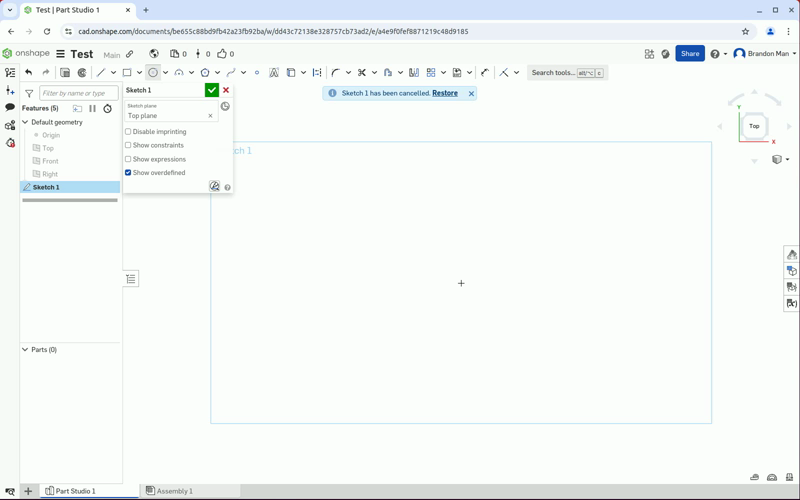
key_up(shift)
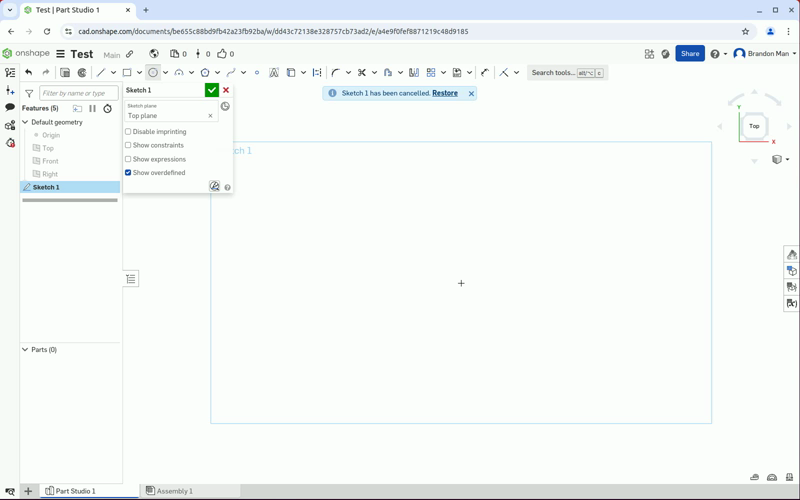
mouse_move(516, 282)
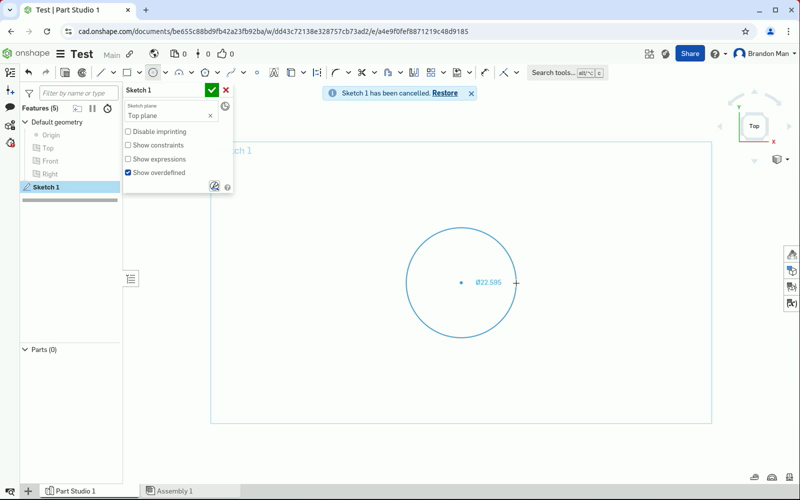
click(516, 282)
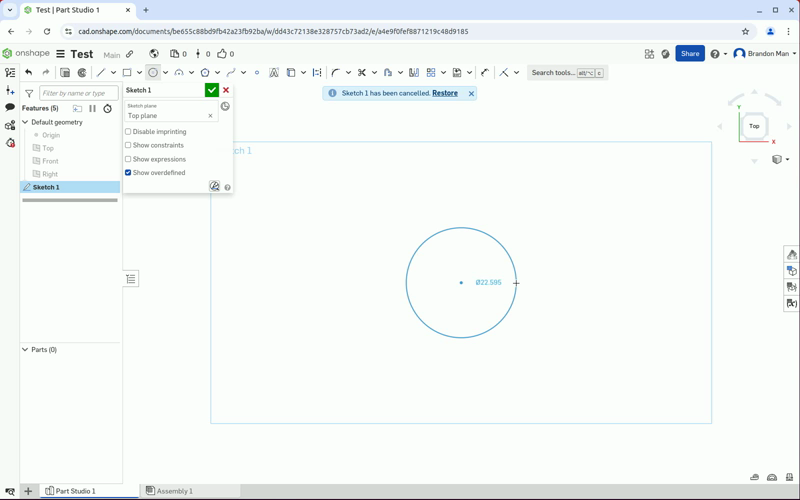
key(esc)
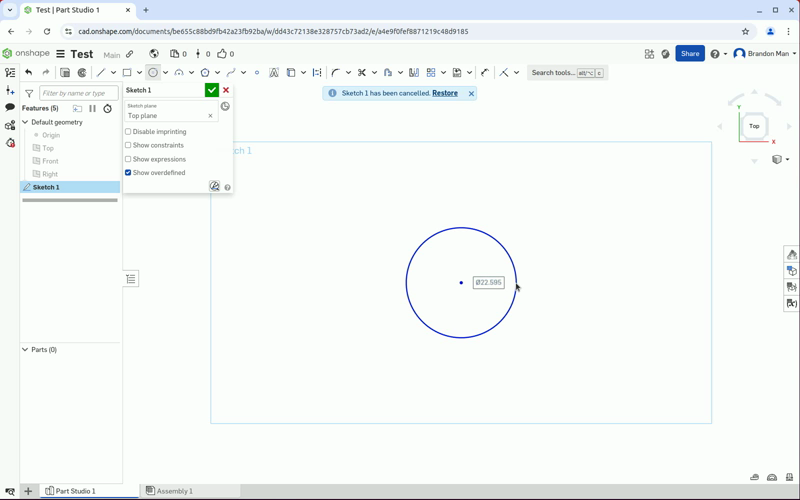
key(c)
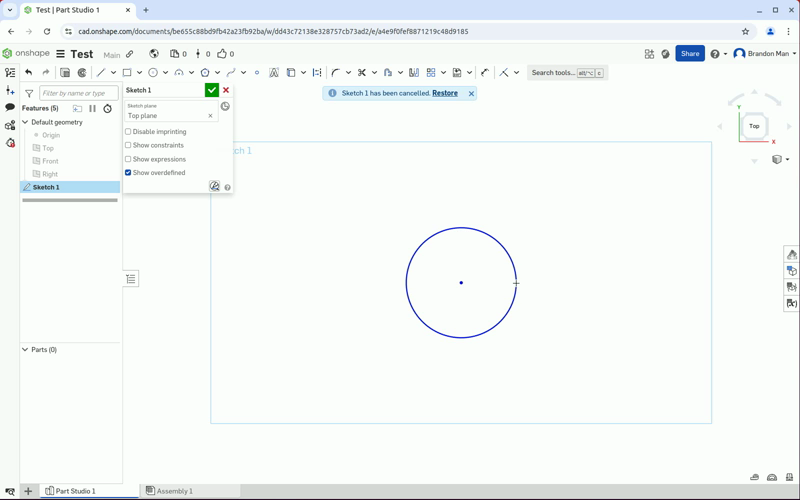
key_down(shift)
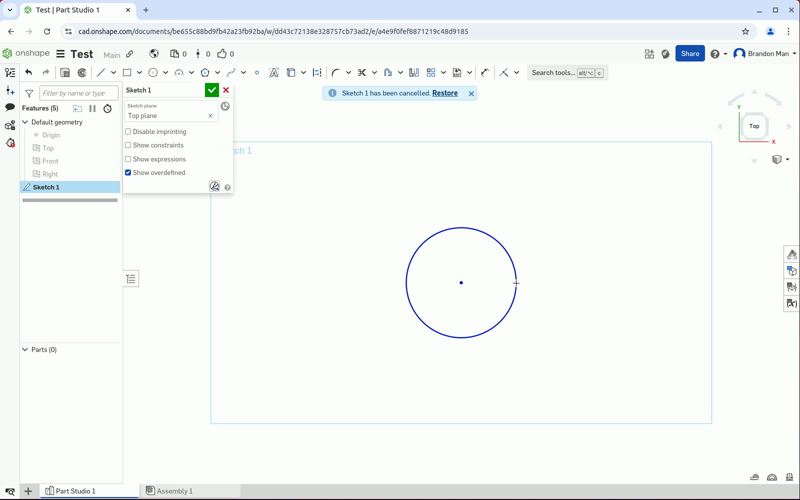
mouse_move(461, 282)
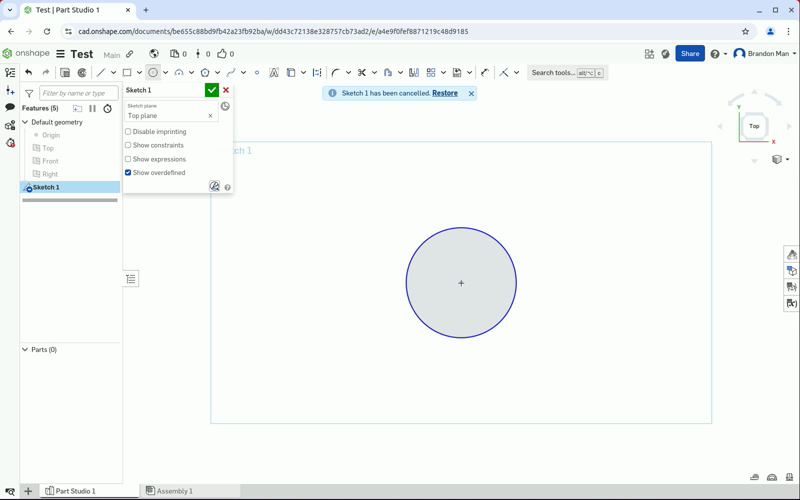
click(461, 282)
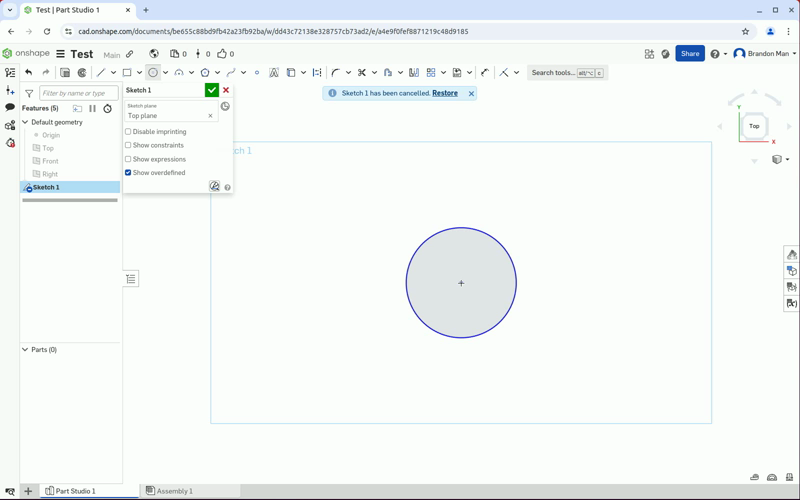
key_up(shift)
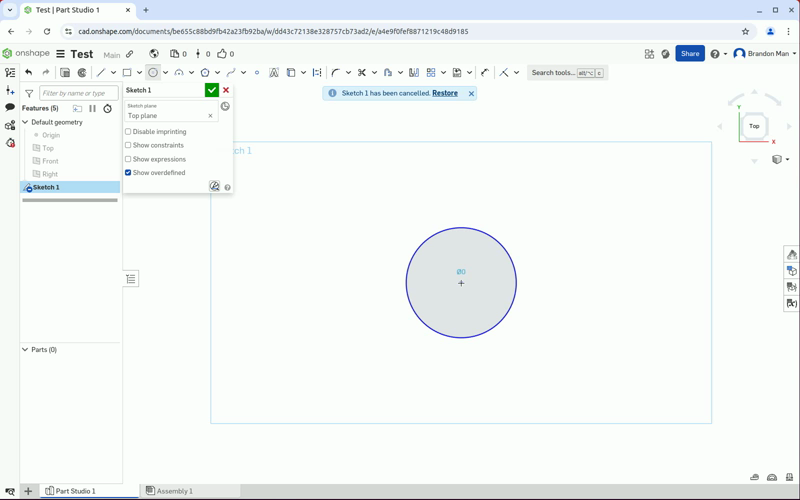
mouse_move(513, 282)
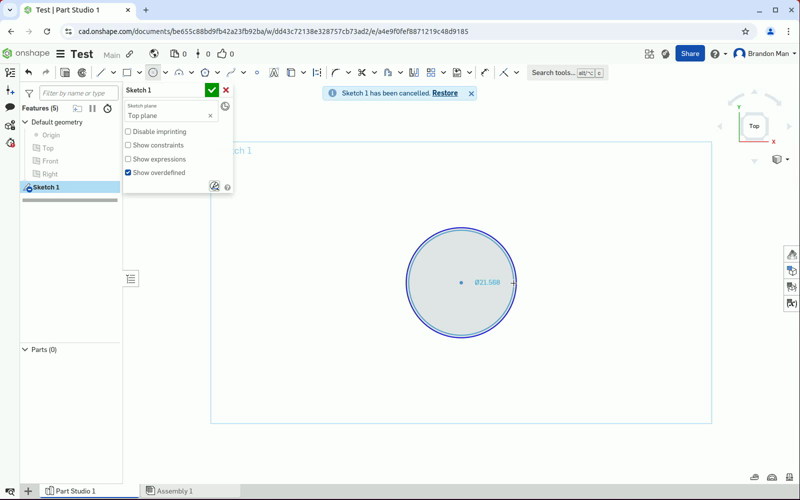
scroll(6)
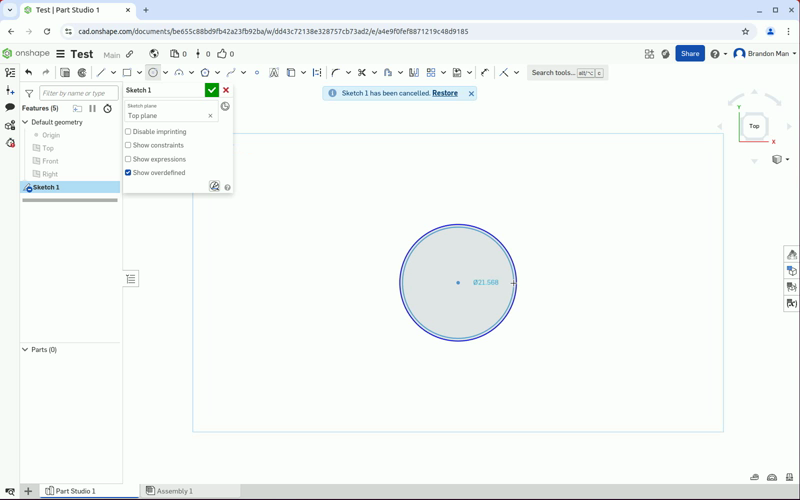
scroll(6)
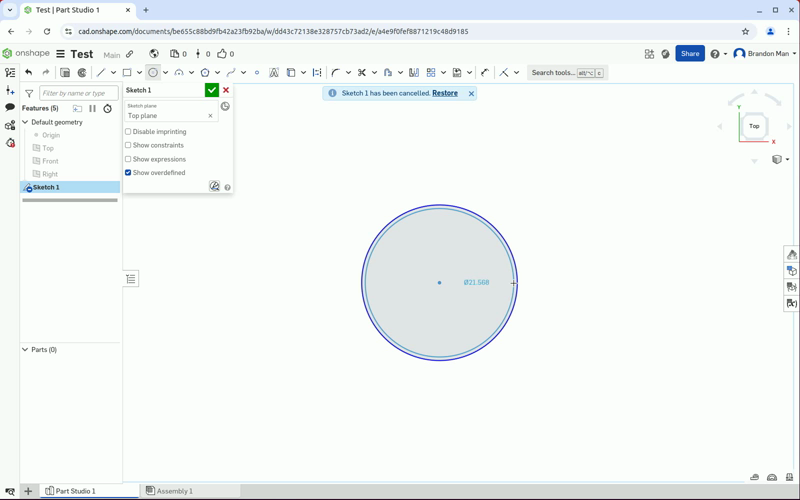
scroll(6)
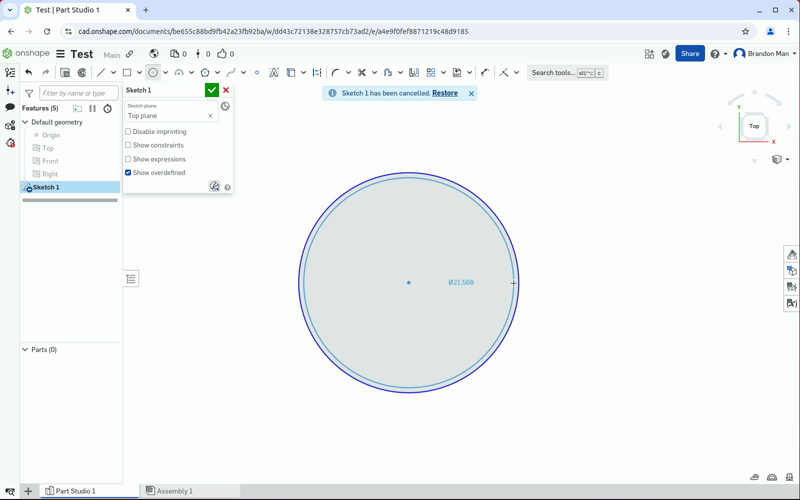
scroll(6)
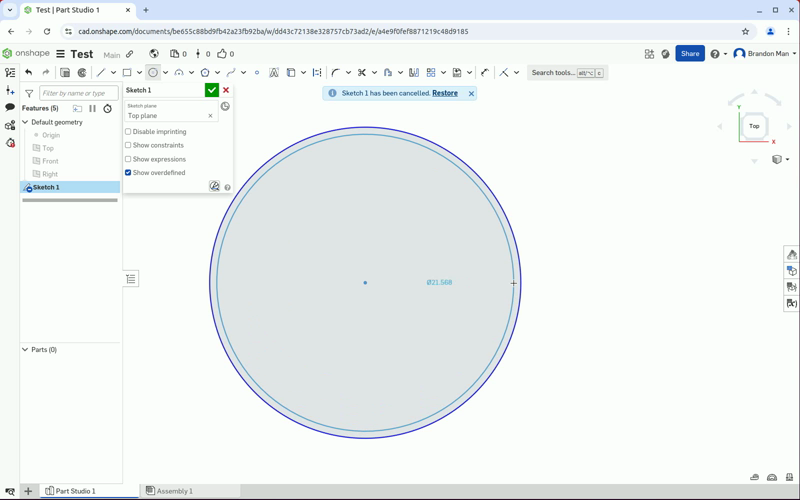
scroll(6)
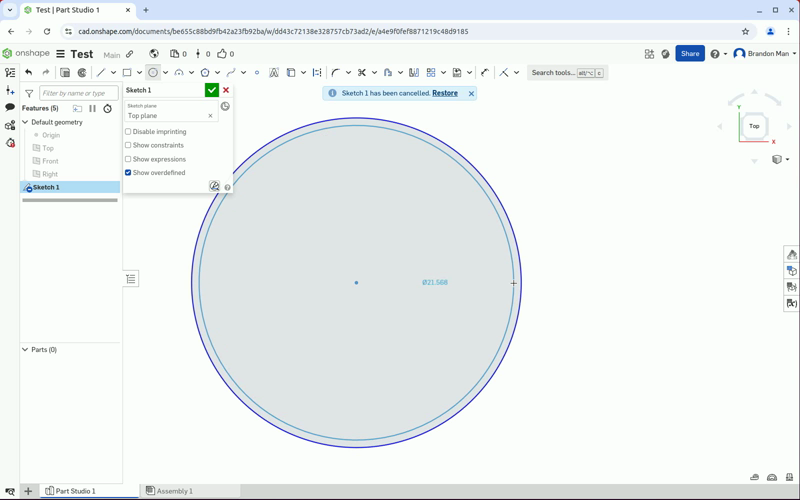
scroll(6)
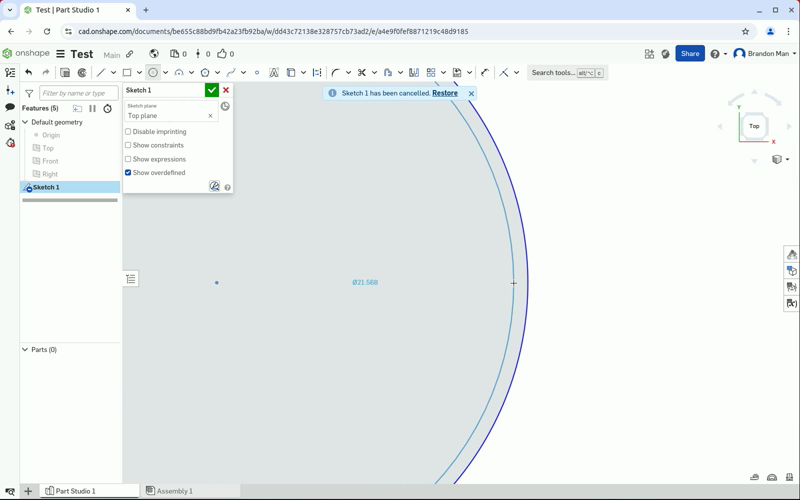
scroll(6)
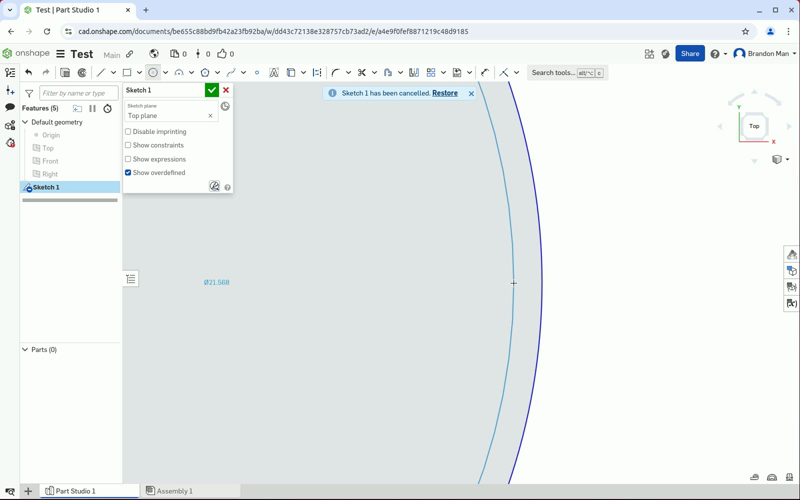
click(513, 282)
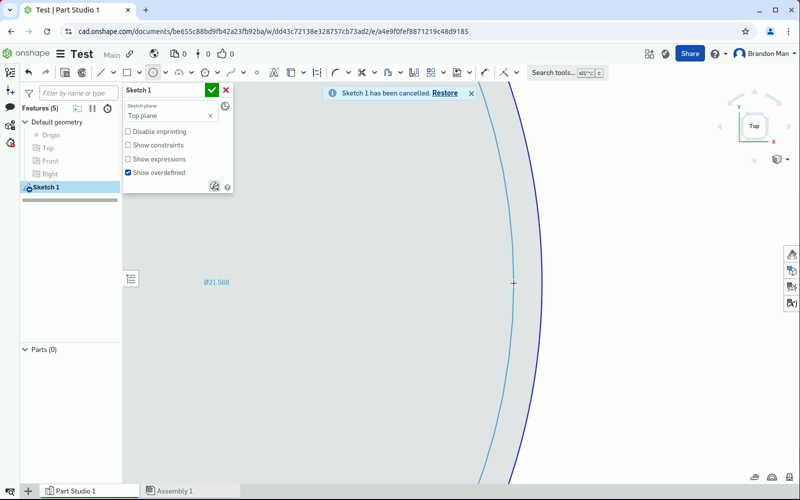
scroll(-6)
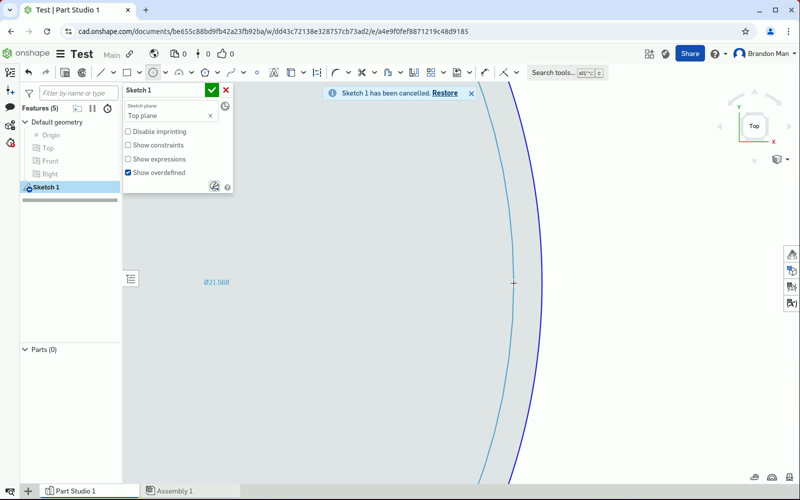
scroll(-6)
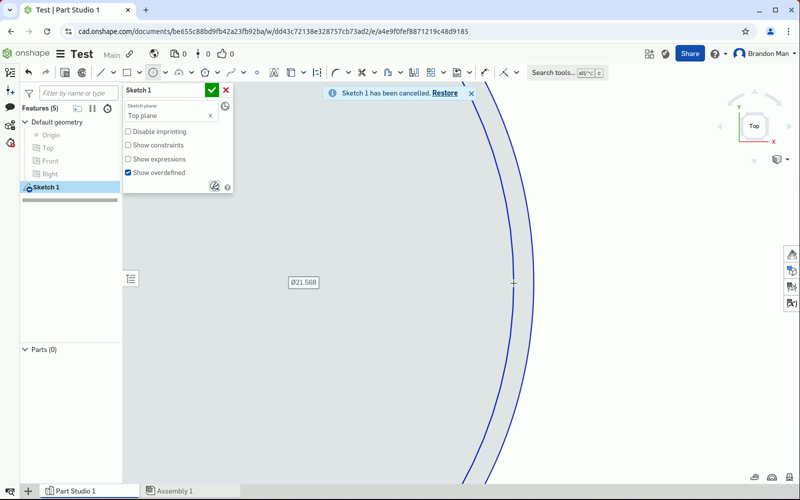
scroll(-6)
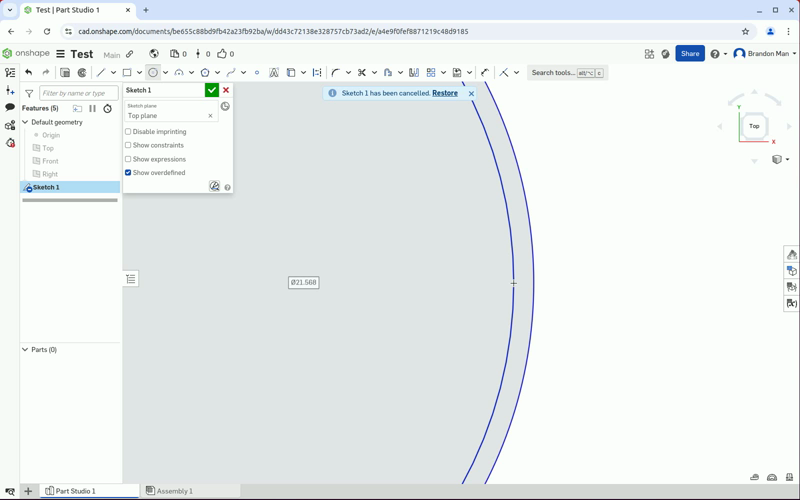
scroll(-6)
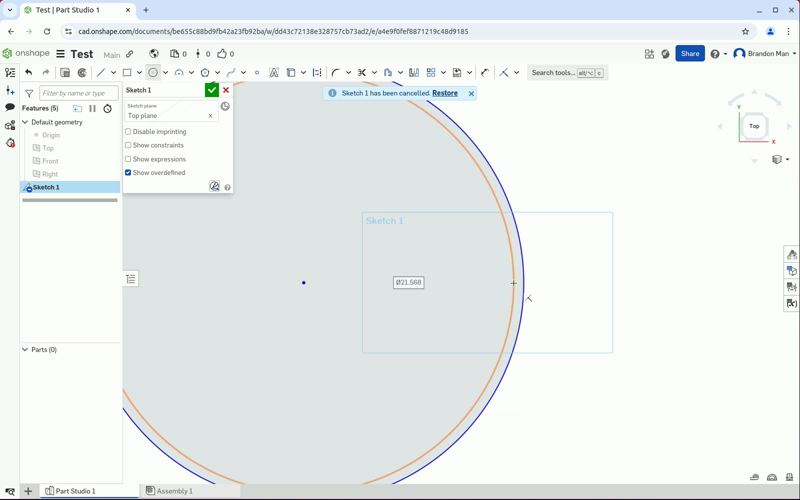
scroll(-6)
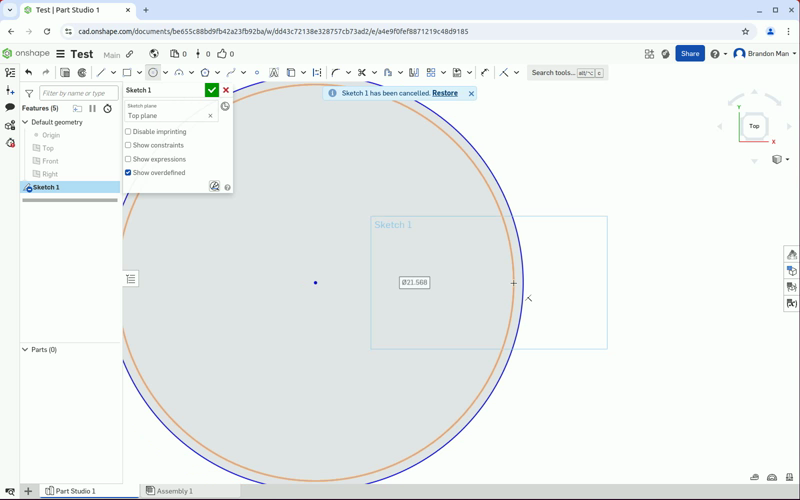
scroll(-6)
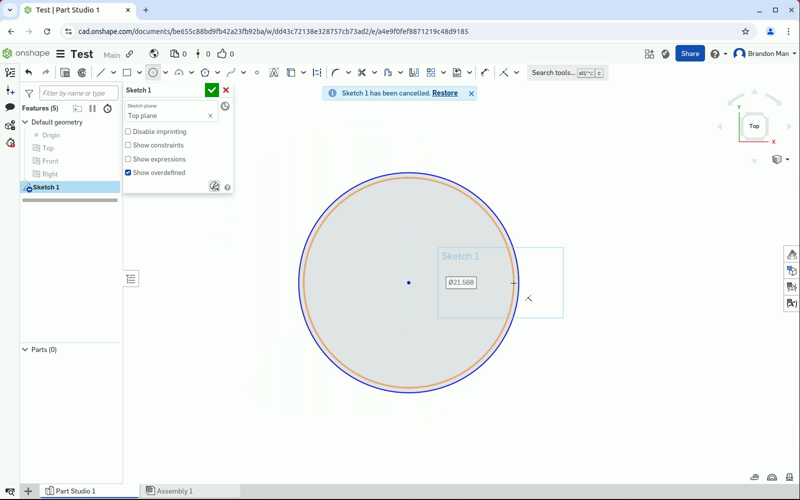
scroll(-6)
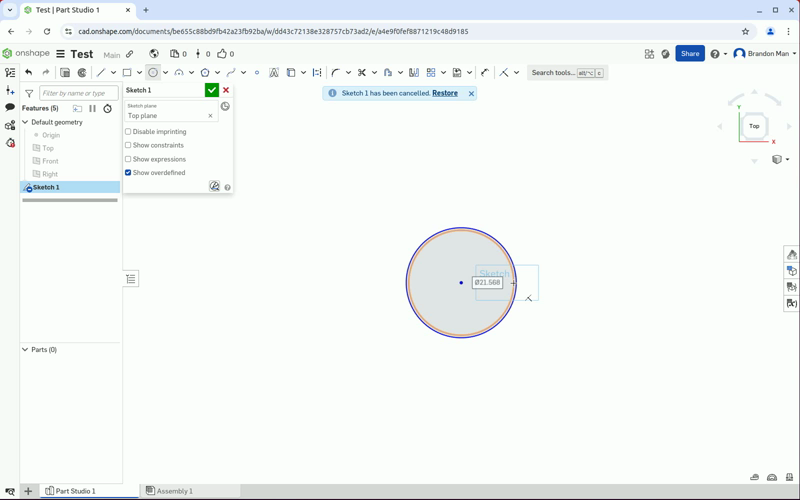
key(esc)
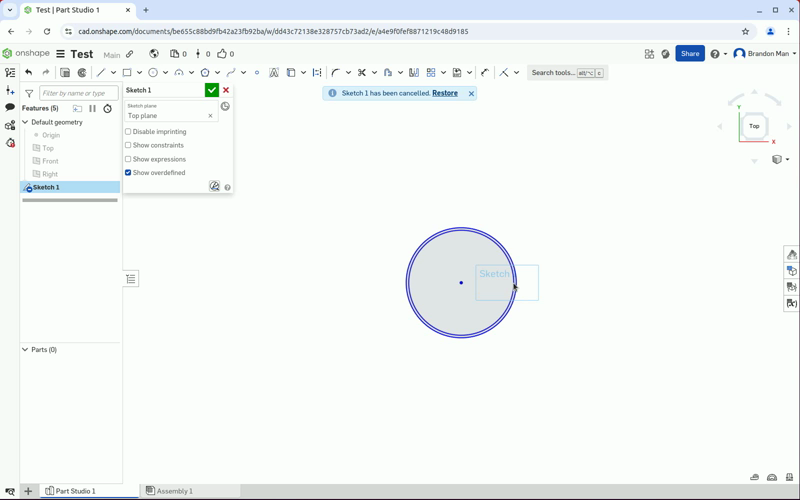
mouse_move(512, 298)
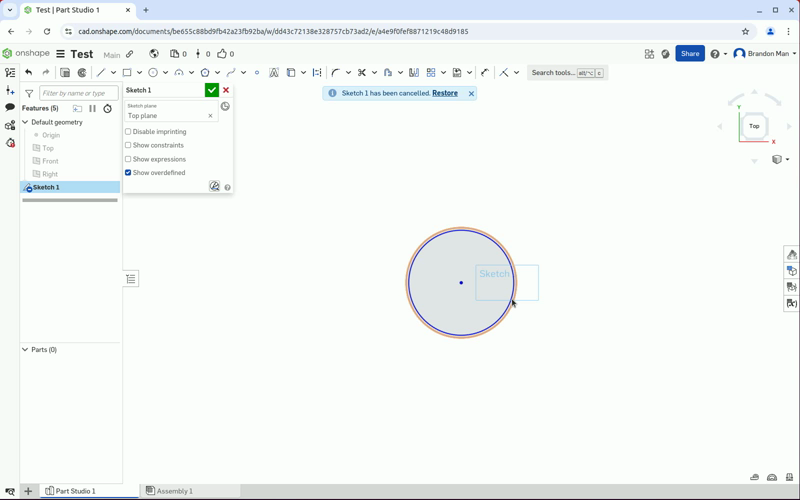
scroll(6)
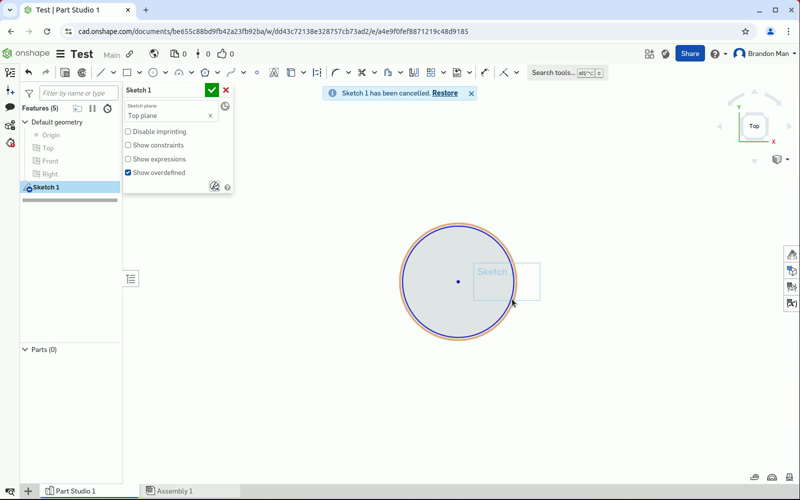
scroll(6)
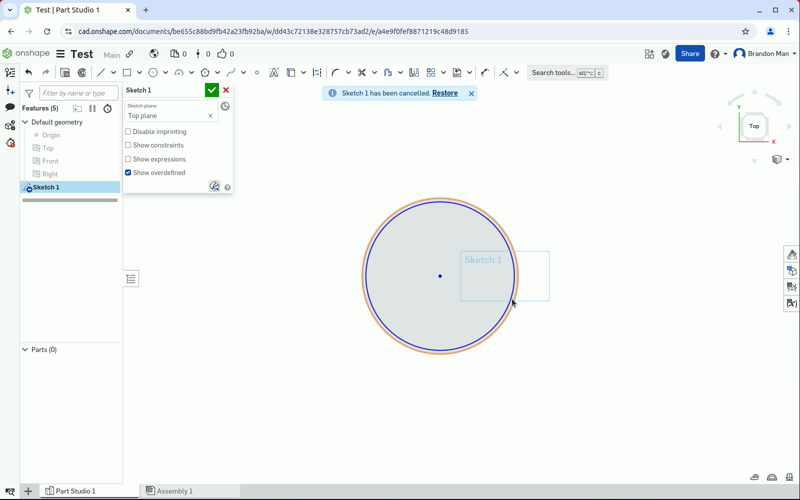
scroll(6)
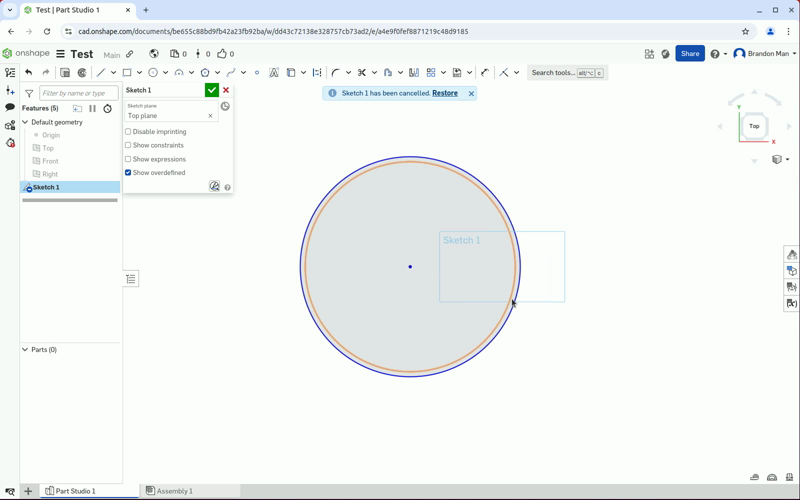
scroll(6)
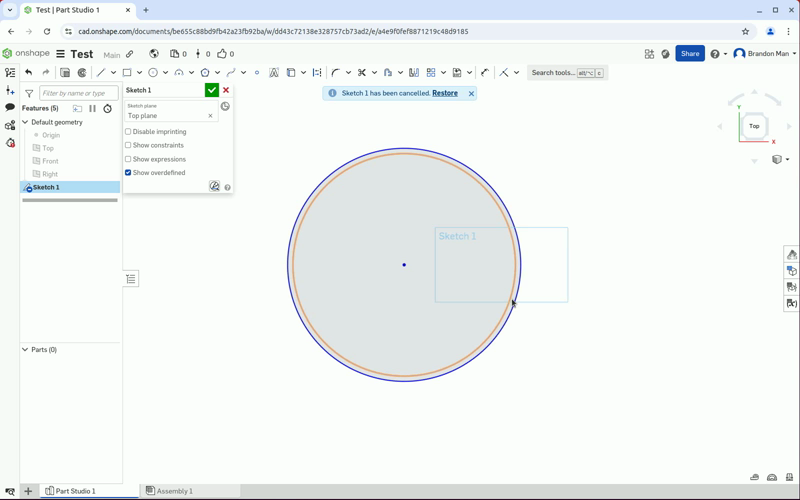
scroll(6)
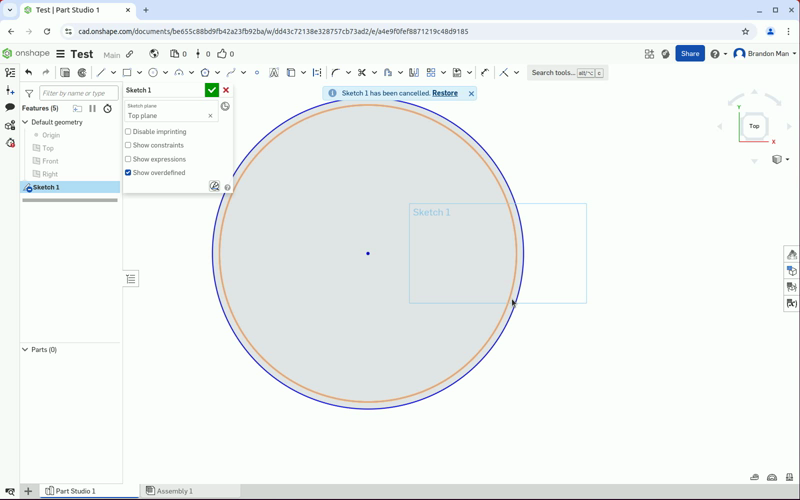
scroll(6)
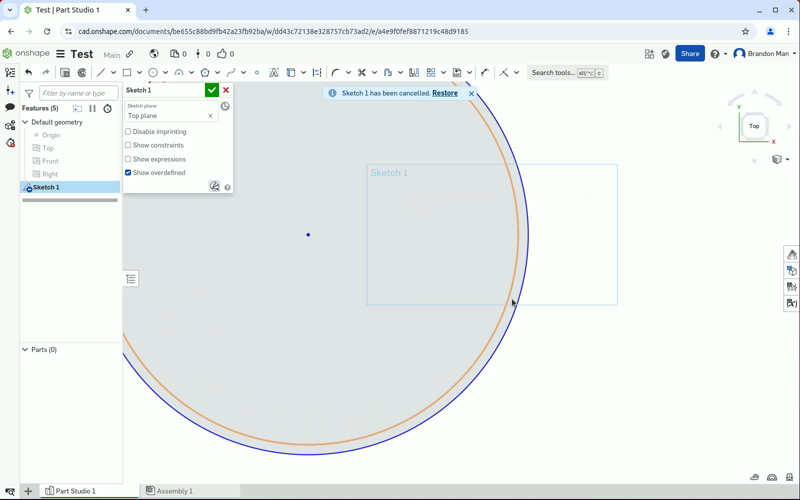
scroll(6)
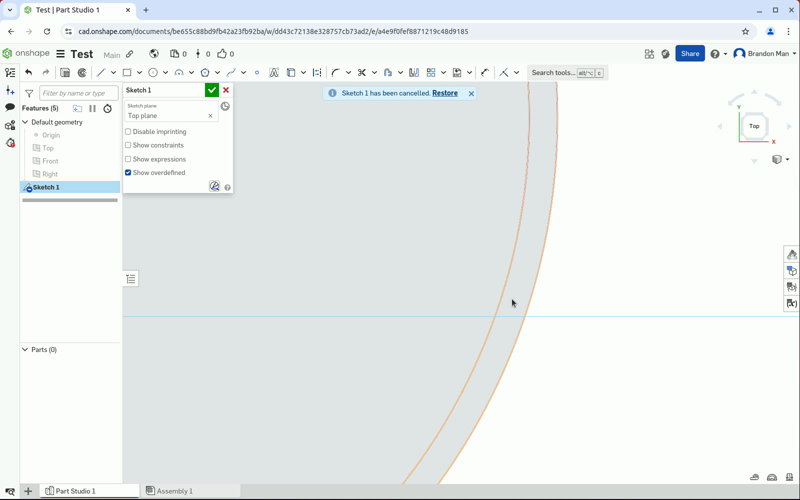
click(512, 298)
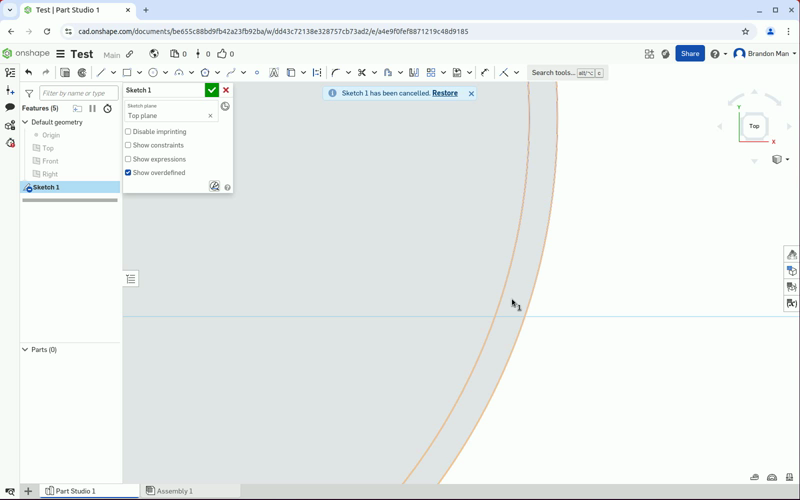
scroll(-6)
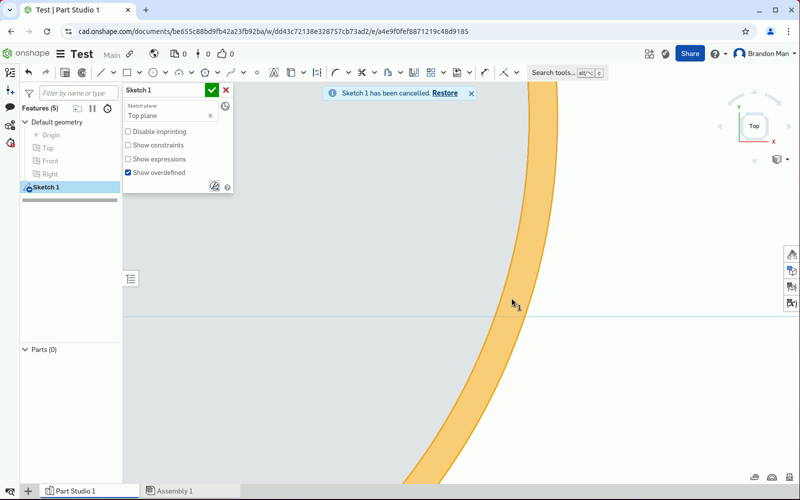
scroll(-6)
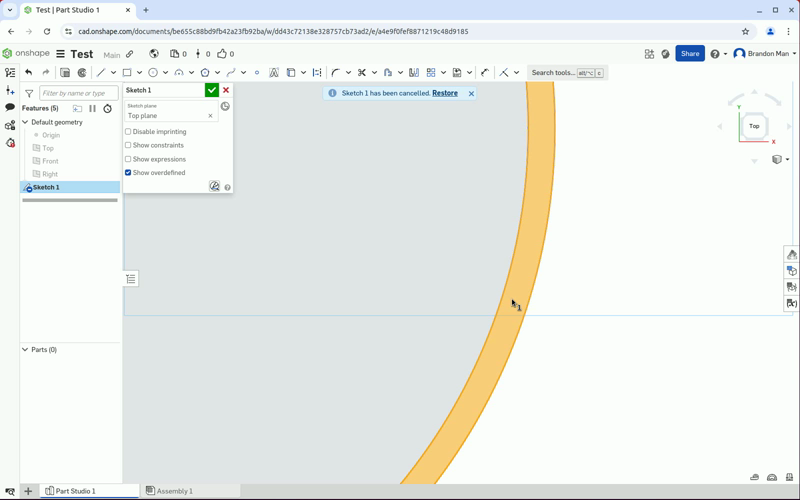
scroll(-6)
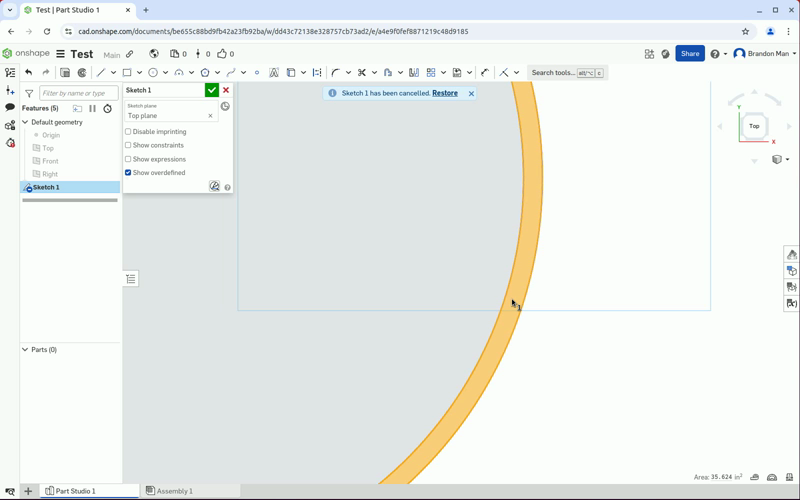
scroll(-6)
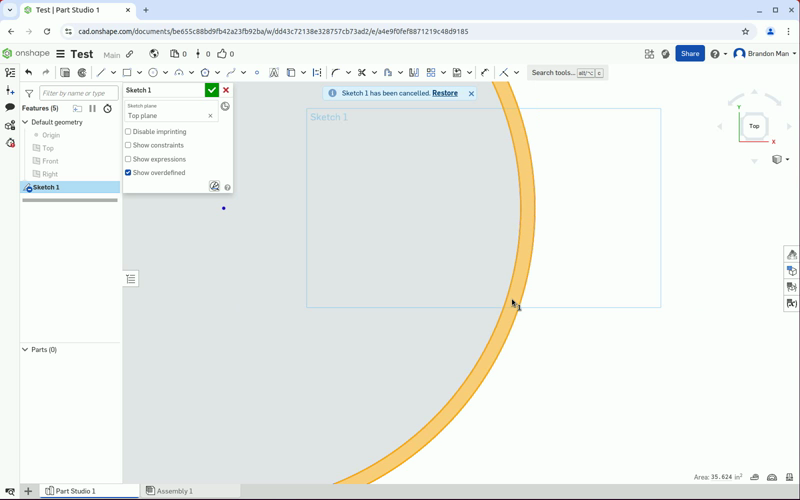
scroll(-6)
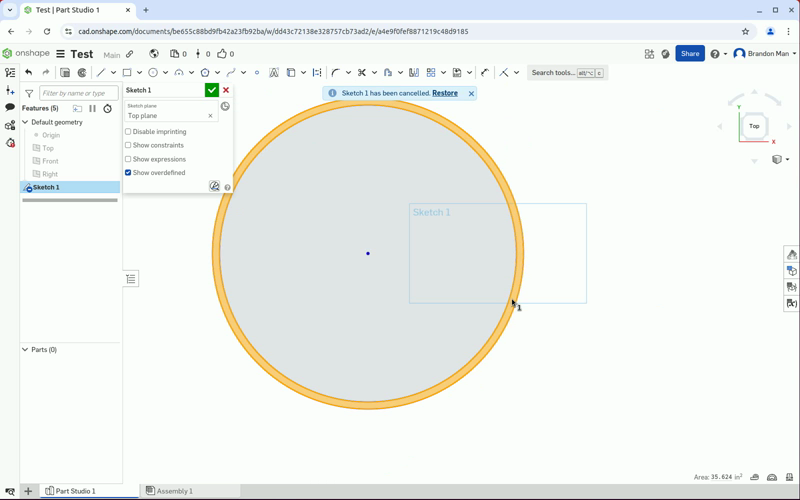
scroll(-6)
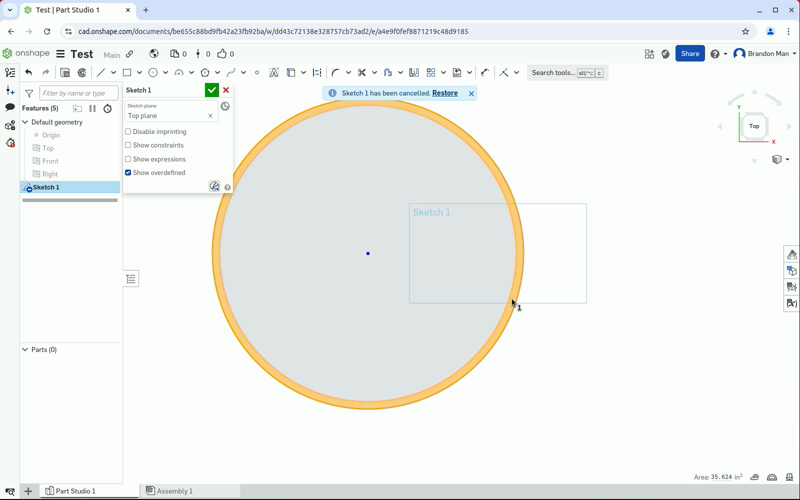
scroll(-6)
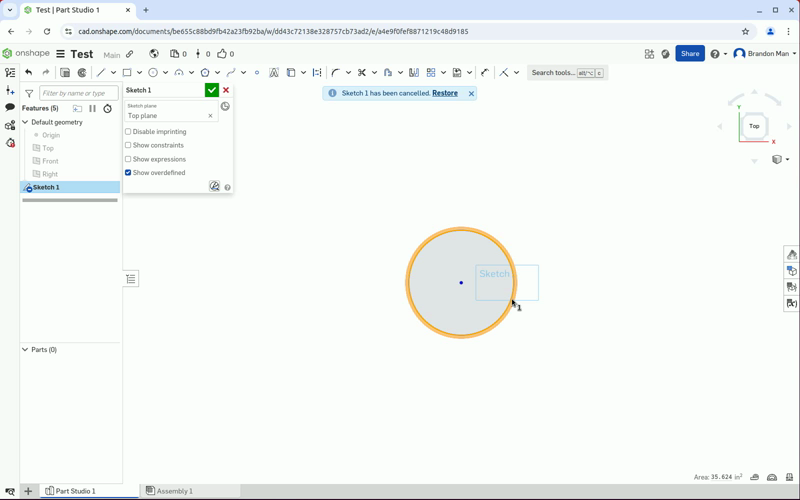
mouse_move(73, 352)
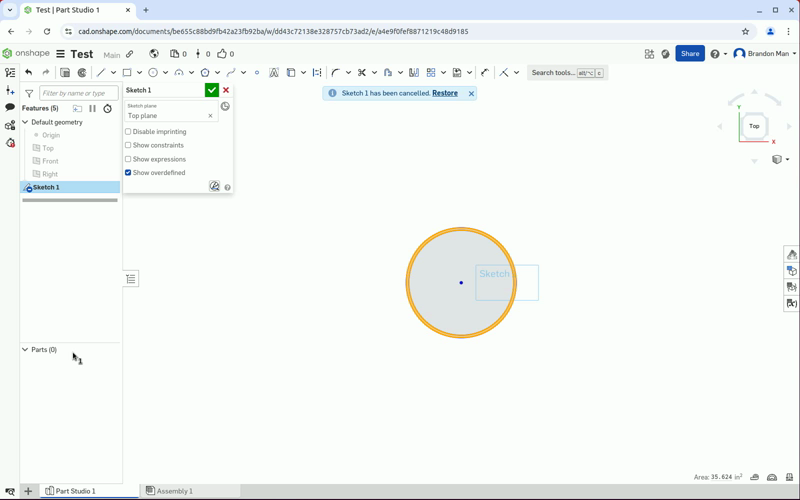
key(shift+y)
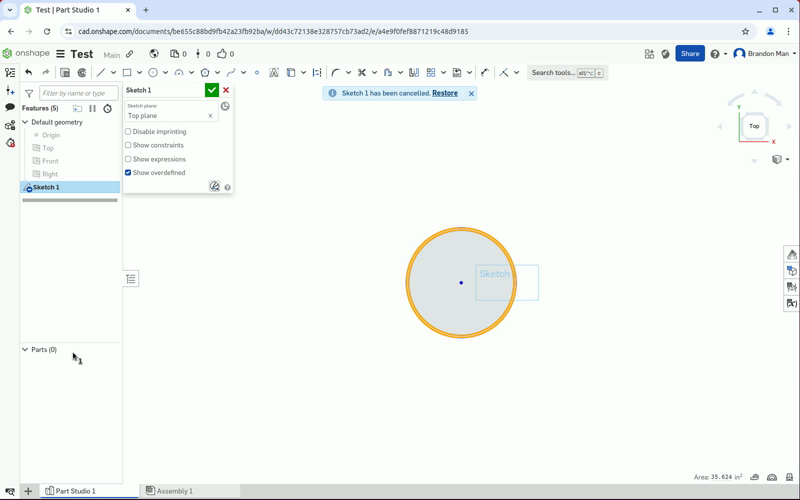
key(shift+e)
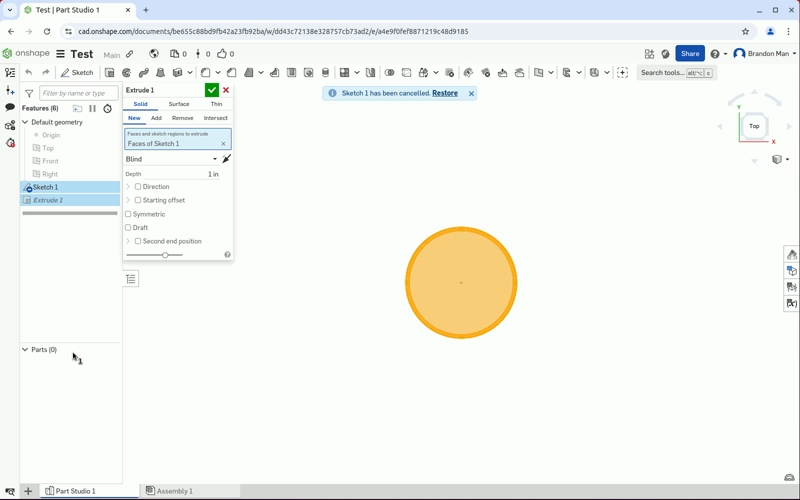
mouse_move(143, 106)
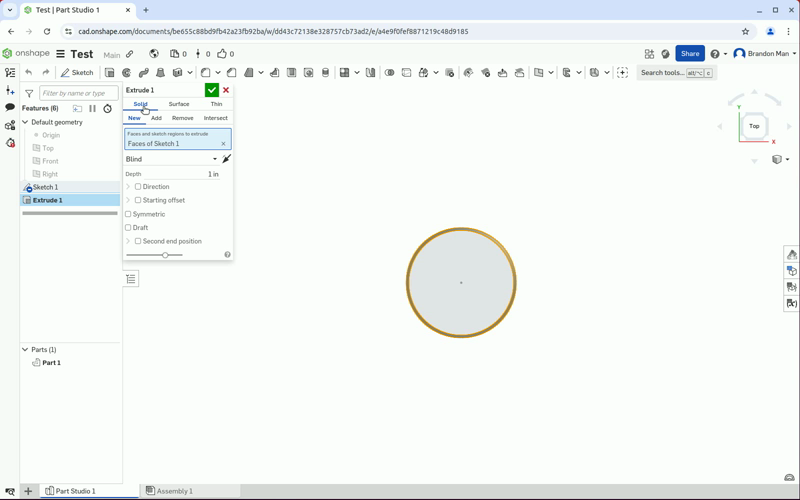
click(143, 106)
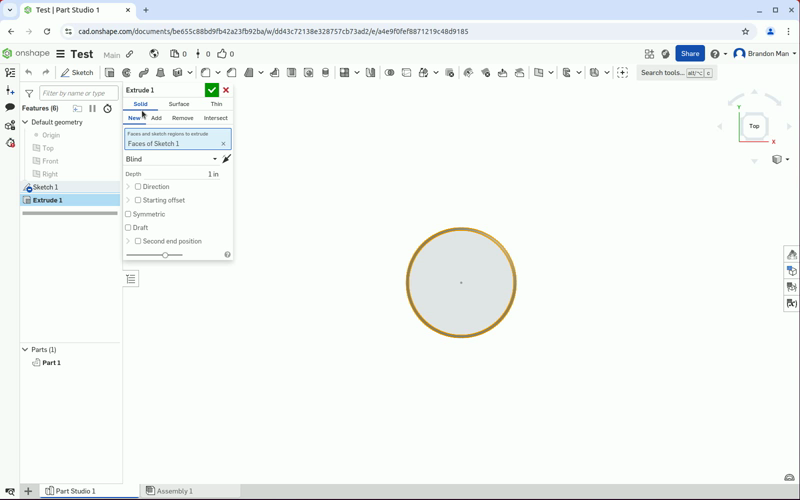
mouse_move(137, 120)
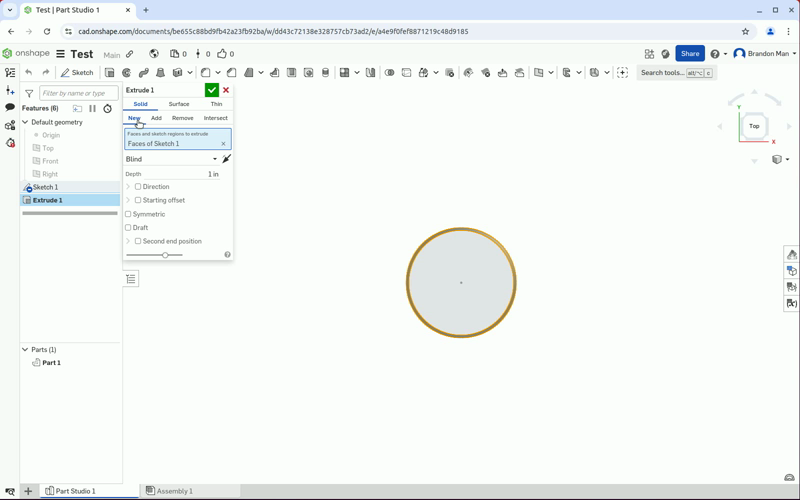
click(137, 120)
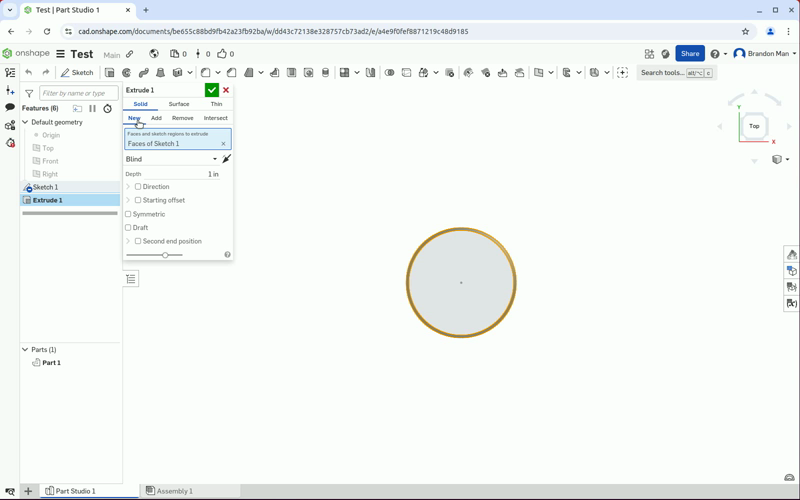
key(tab, 4)
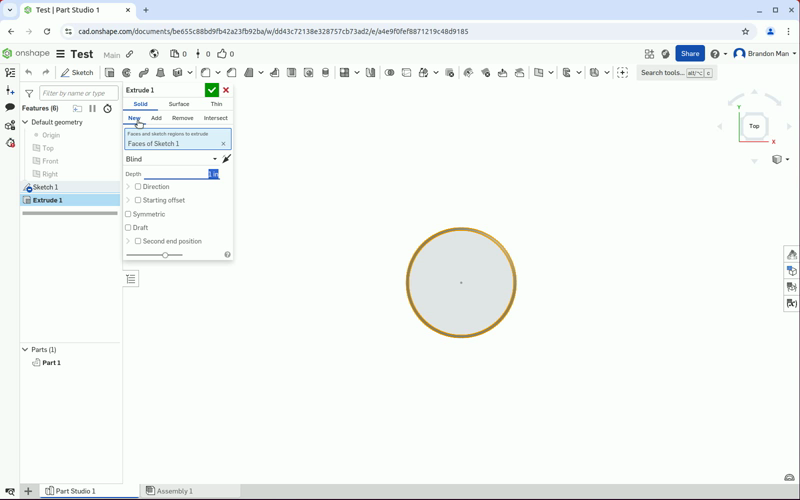
text(23.108)
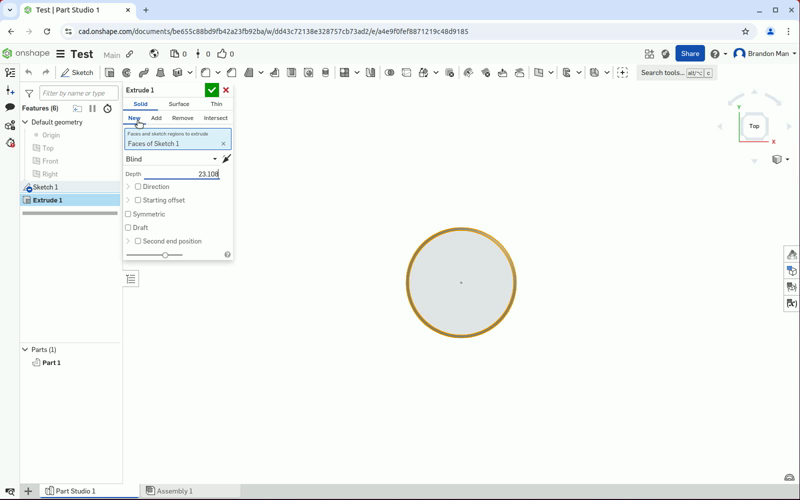
key(enter)
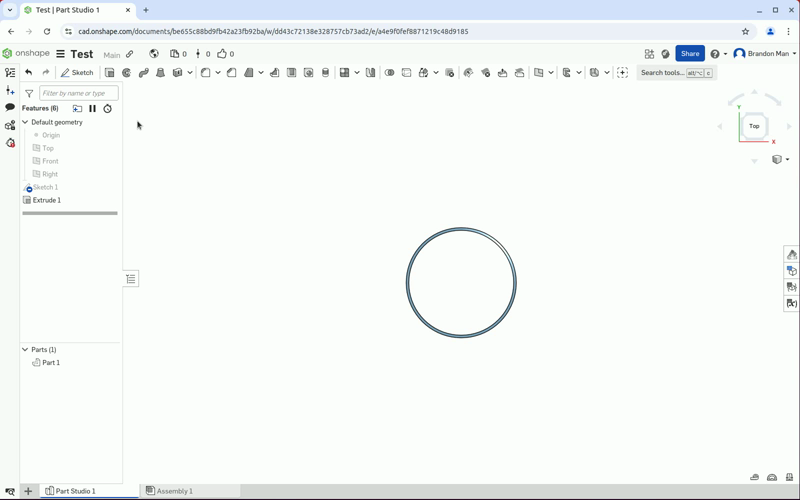
key(shift+h)
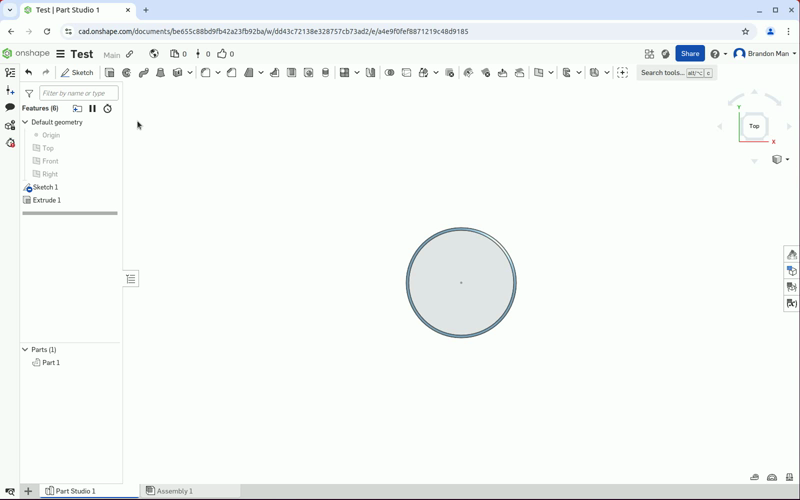
key(shift+h)
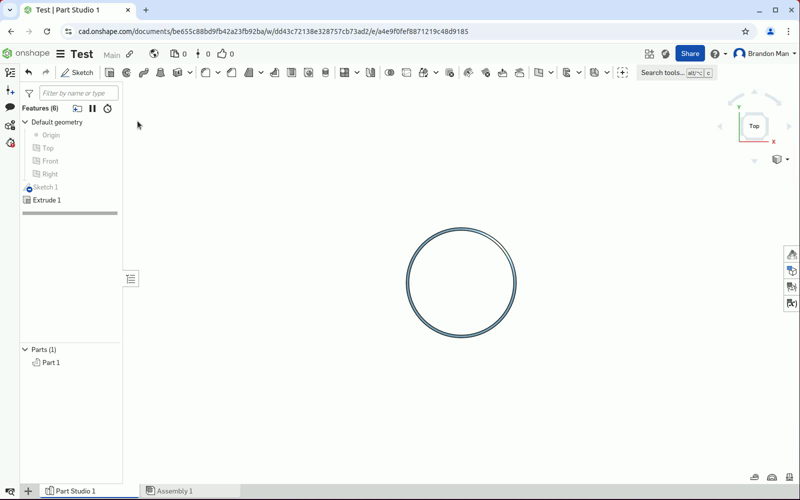
mouse_move(73, 189)
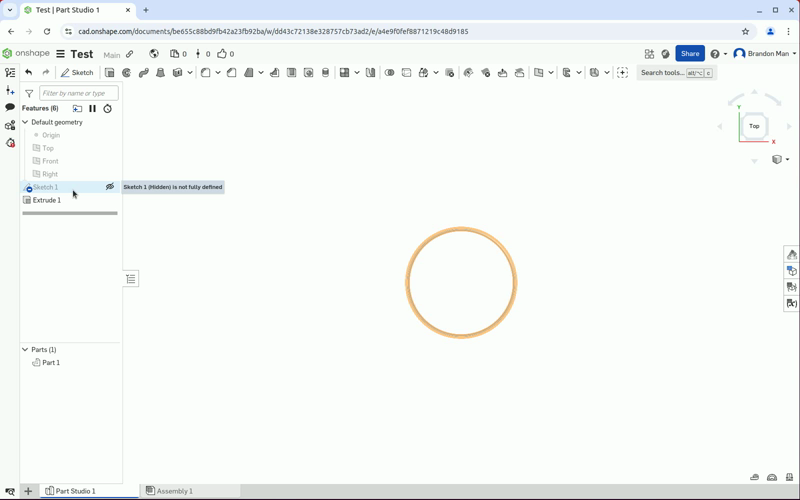
click(73, 189)
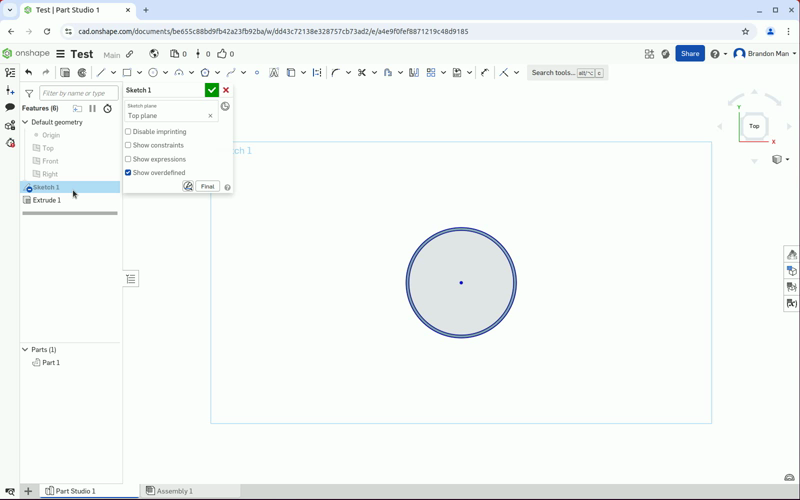
mouse_move(229, 92)
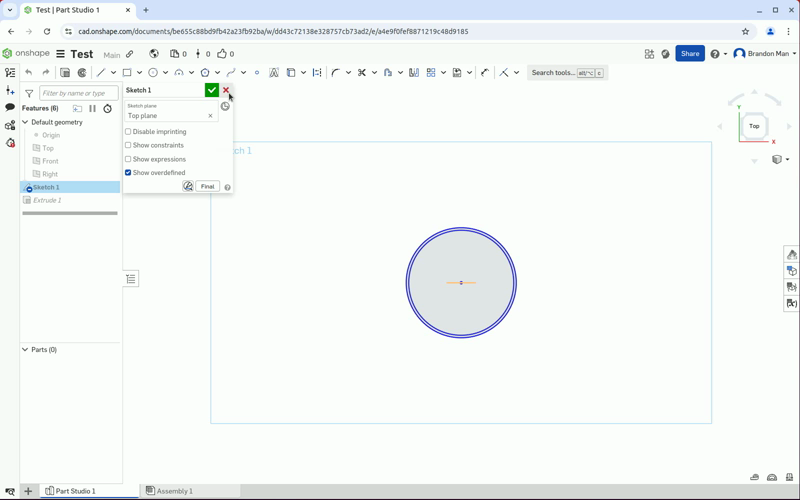
click(229, 92)
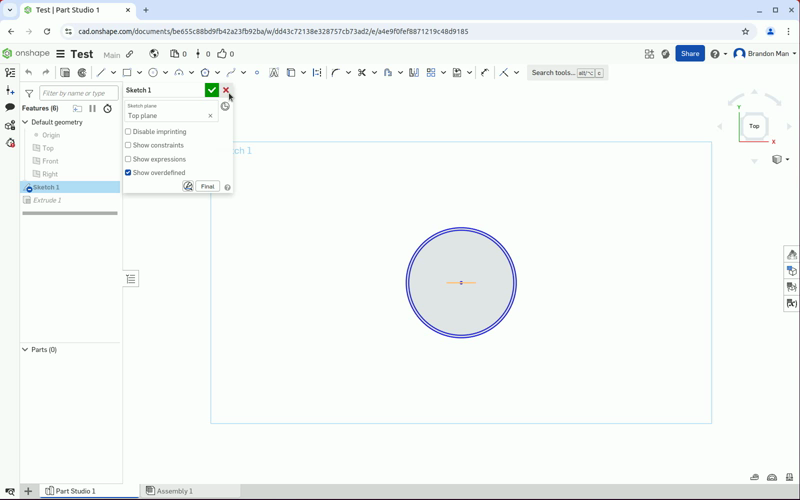
key(shift+s)
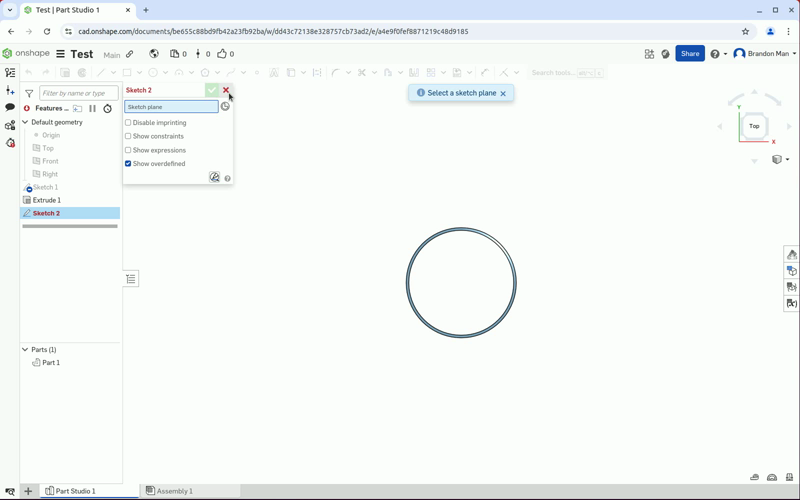
mouse_move(73, 150)
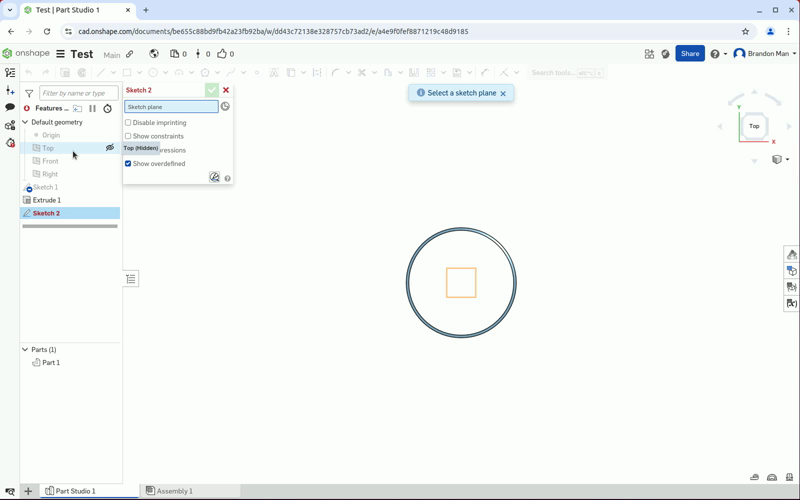
click(73, 150)
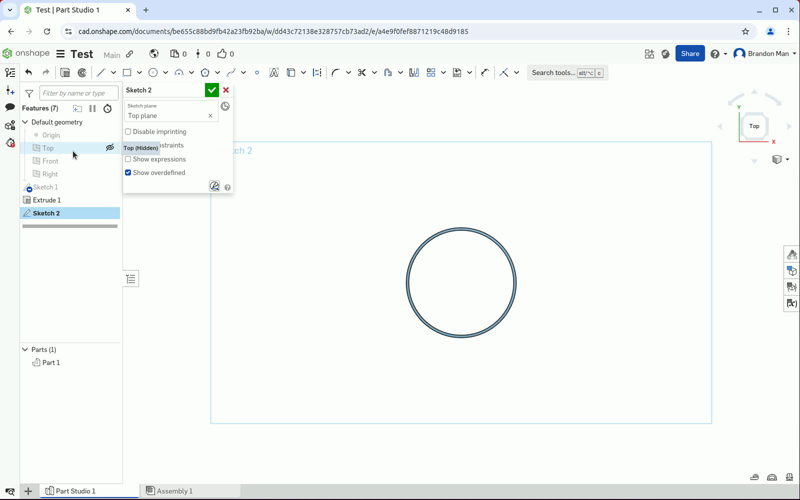
mouse_move(73, 352)
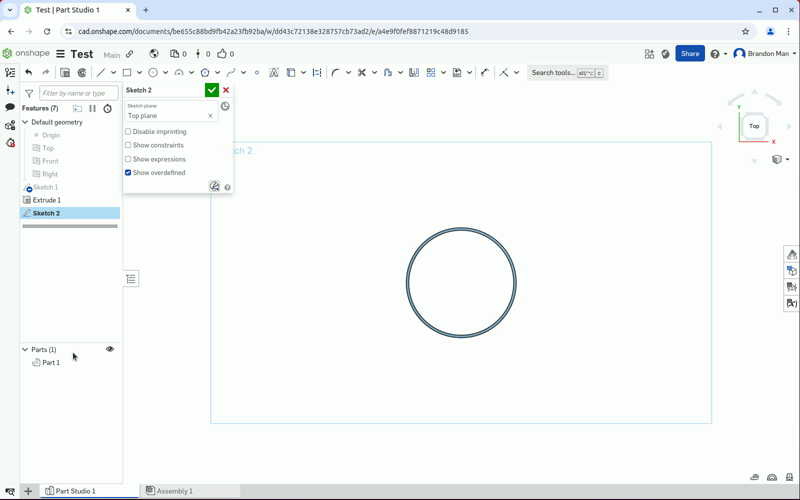
key(y)
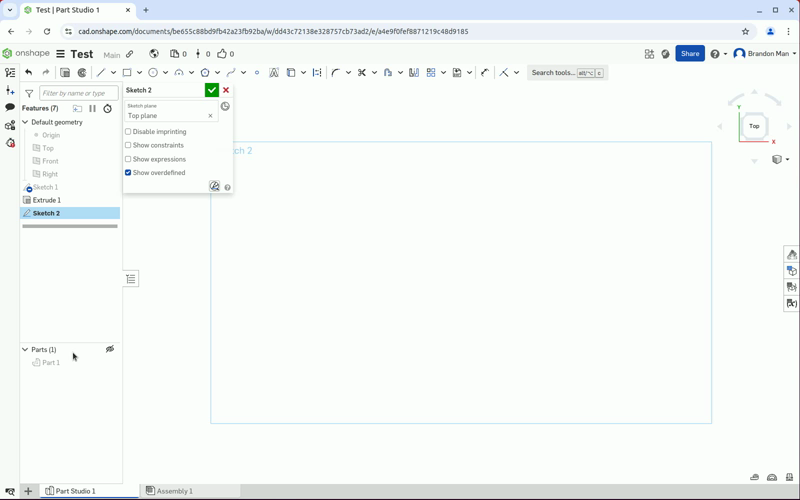
key(c)
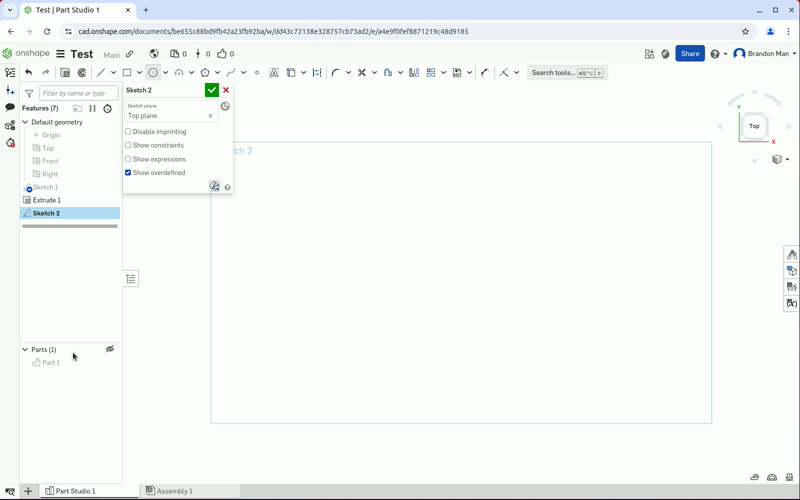
key_down(shift)
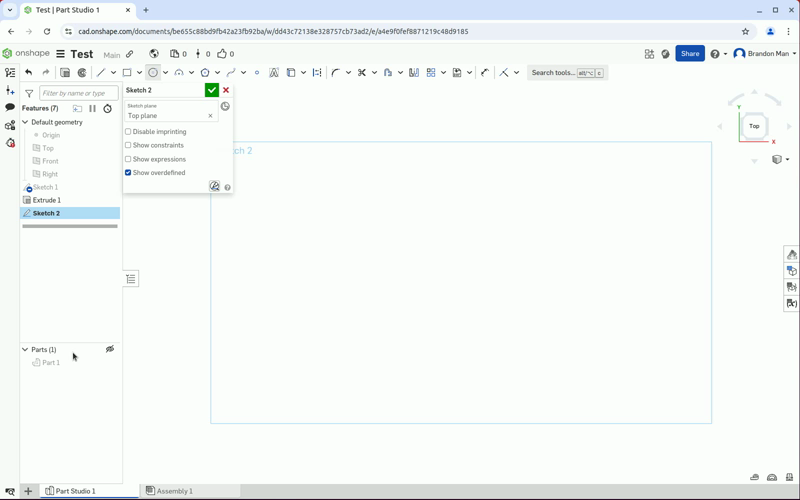
mouse_move(461, 282)
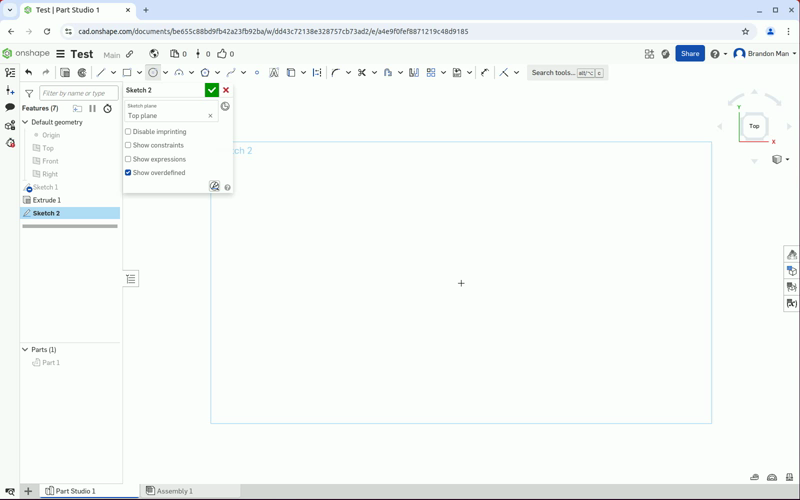
click(461, 282)
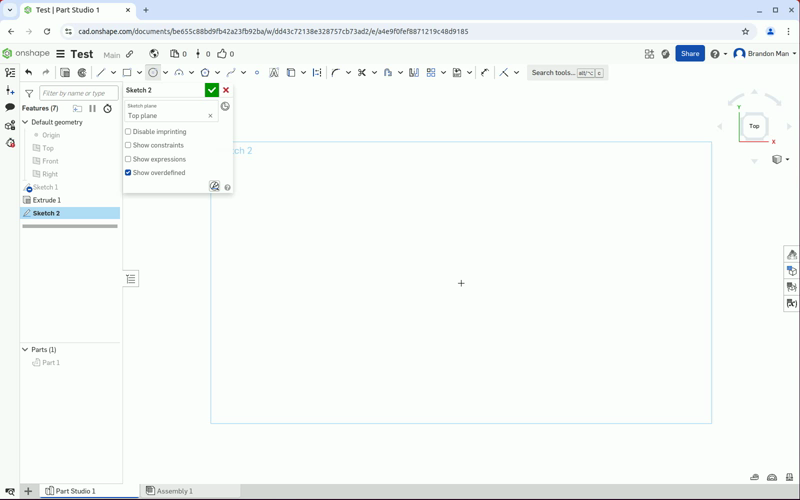
key_up(shift)
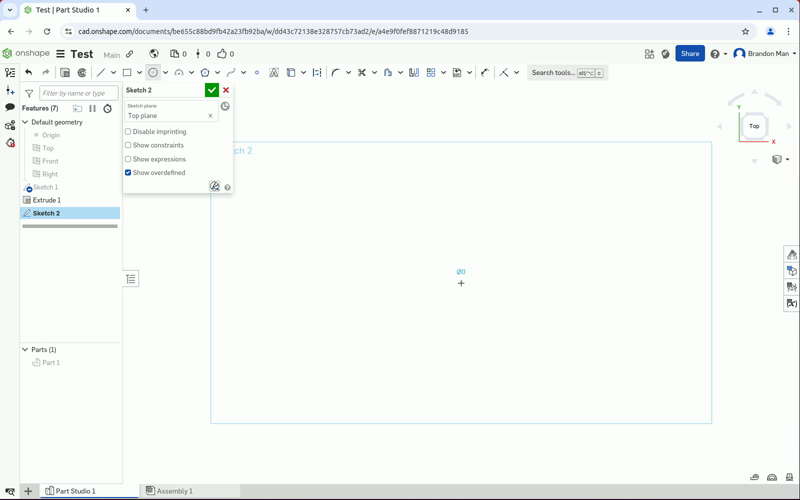
mouse_move(513, 282)
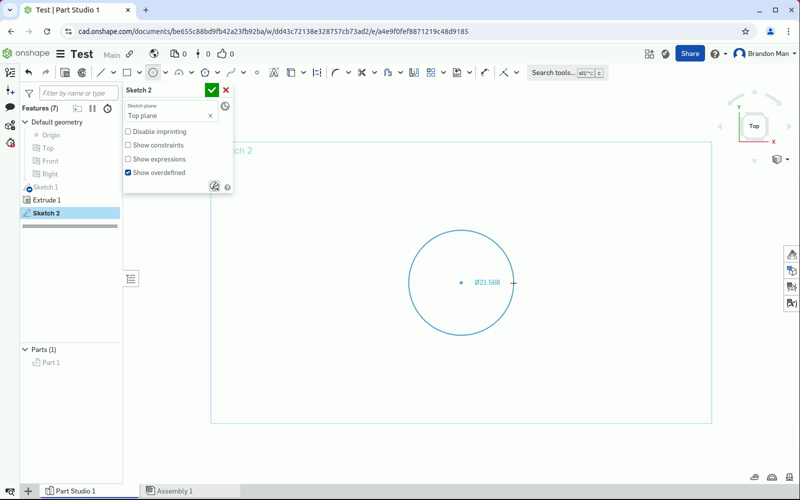
click(513, 282)
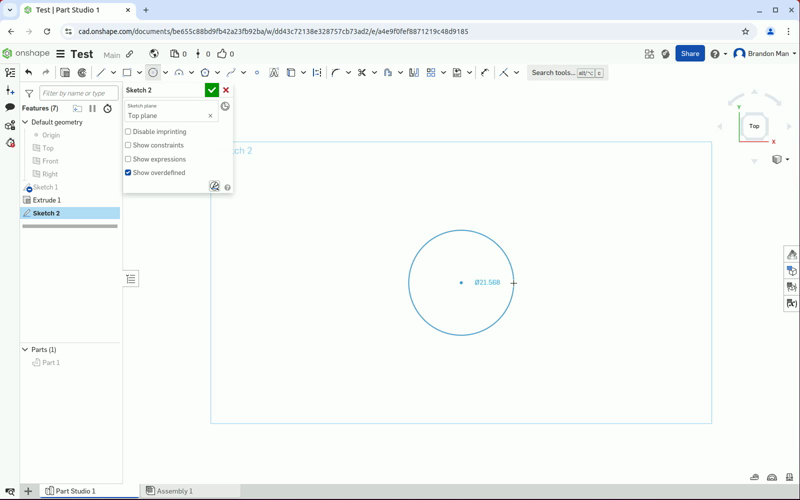
key(esc)
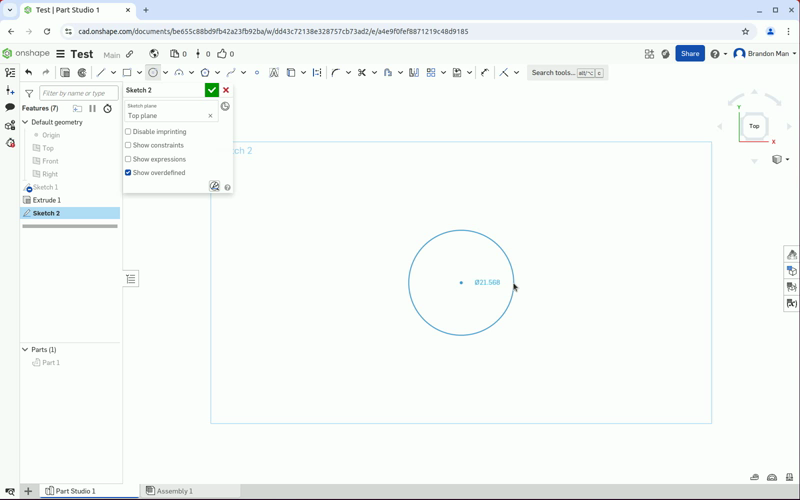
mouse_move(506, 282)
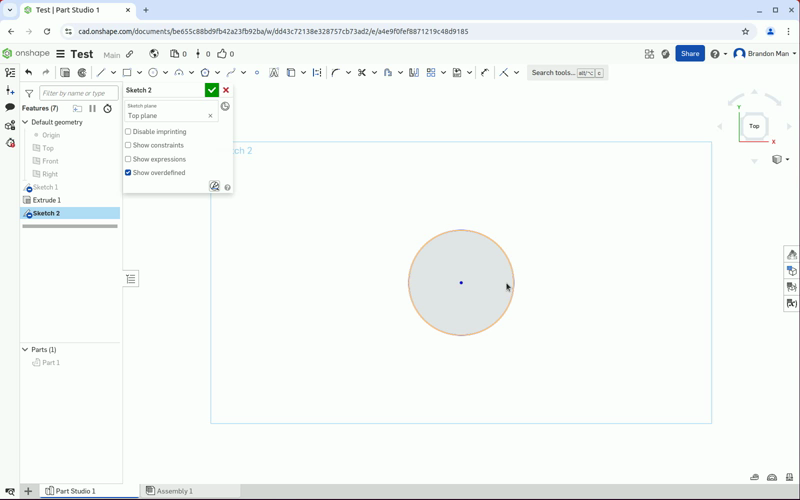
click(506, 282)
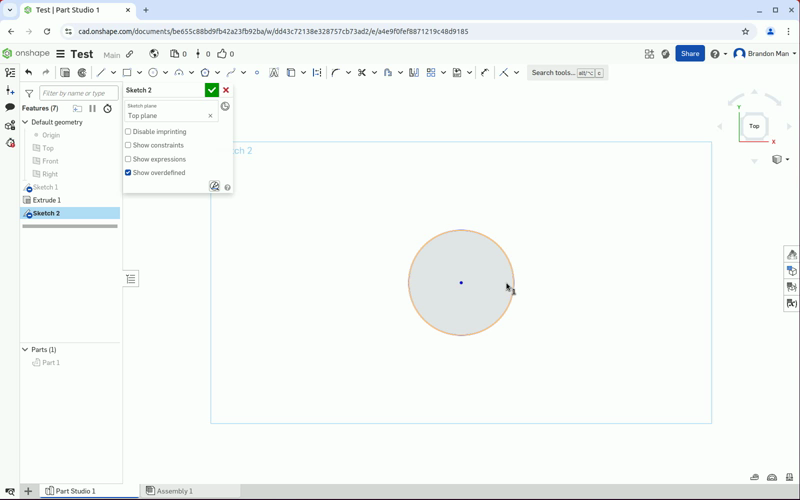
mouse_move(73, 352)
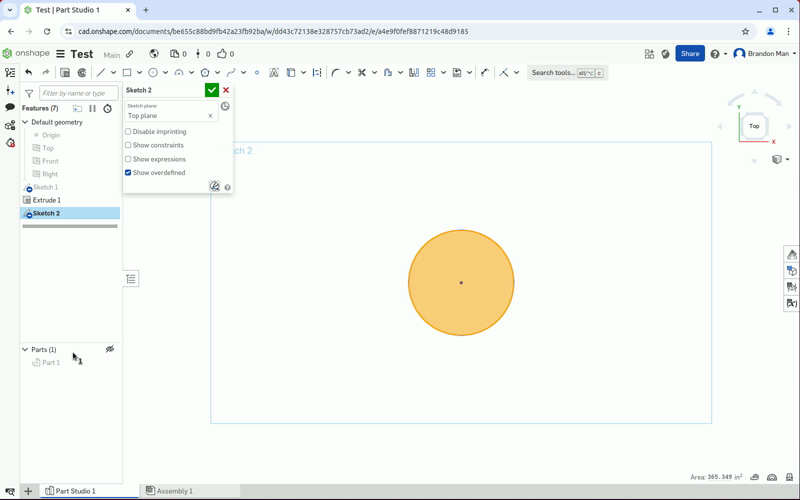
key(shift+y)
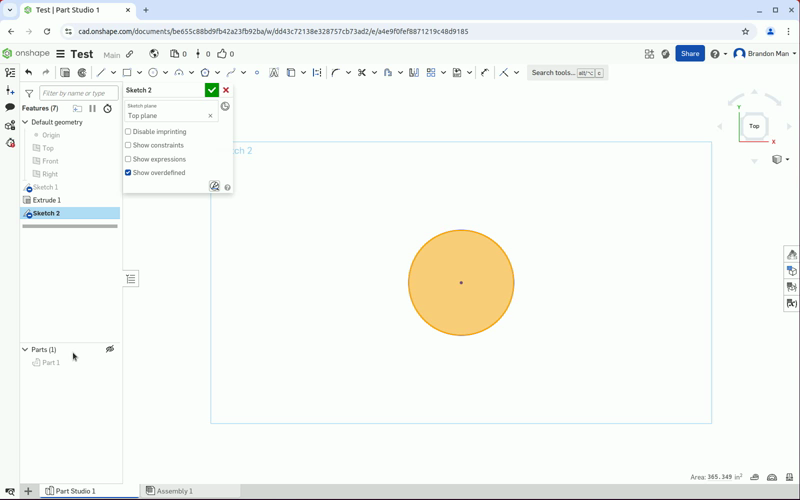
key(shift+e)
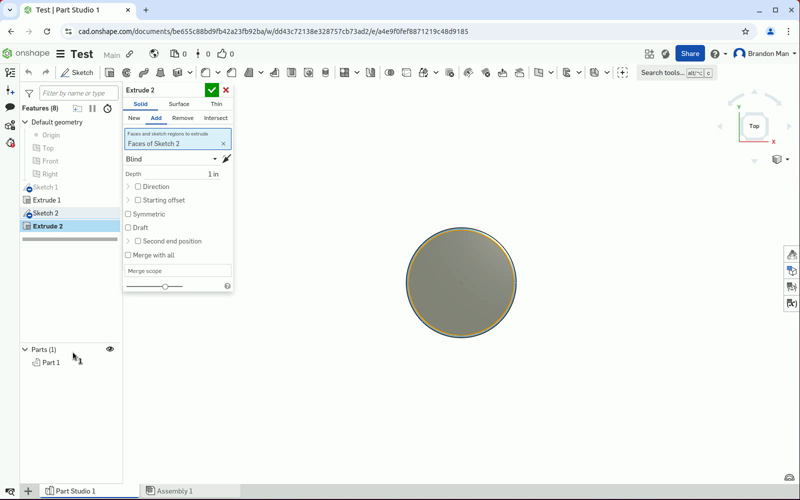
mouse_move(143, 106)
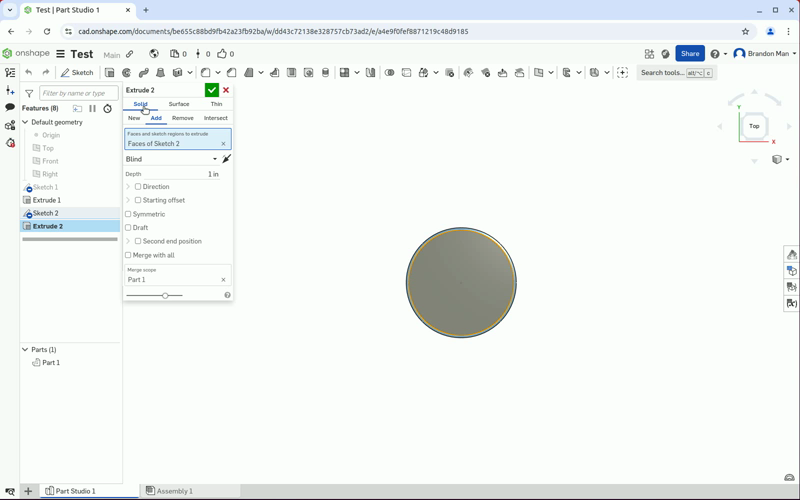
click(143, 106)
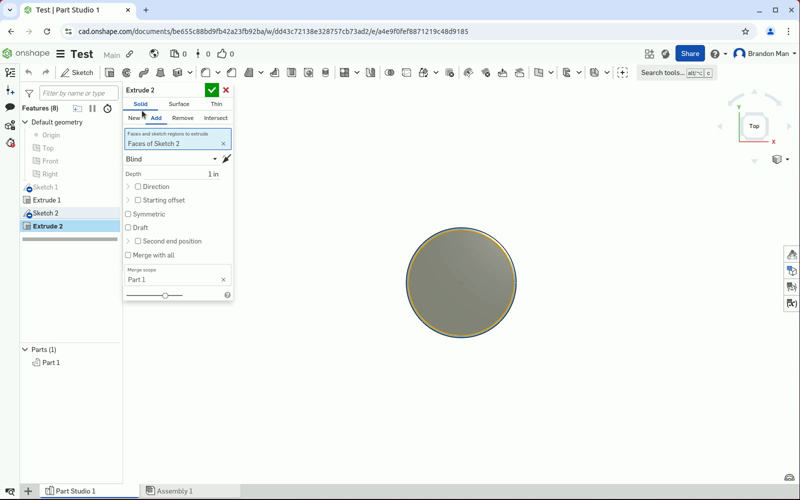
mouse_move(137, 120)
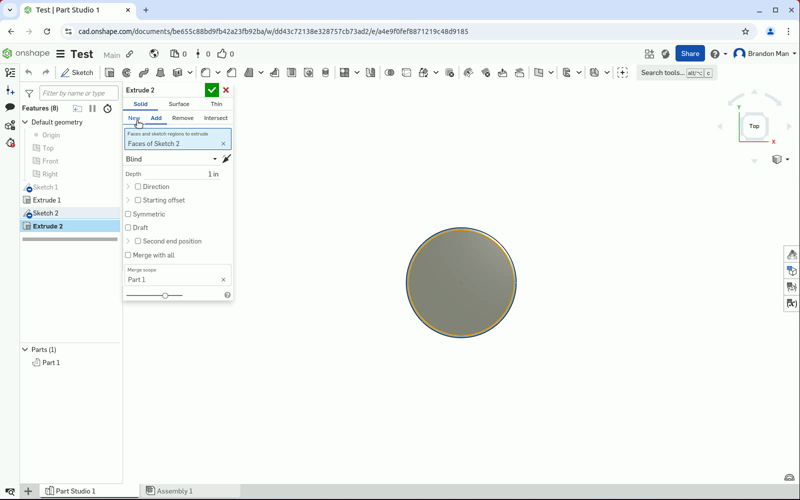
click(137, 120)
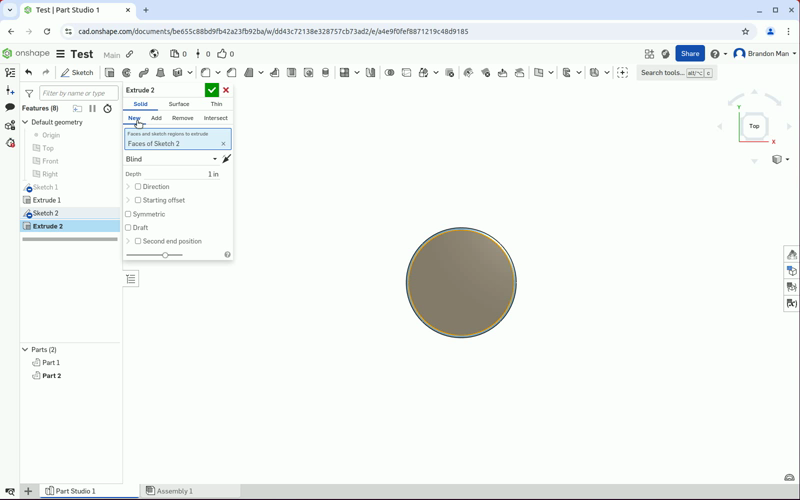
key(tab, 4)
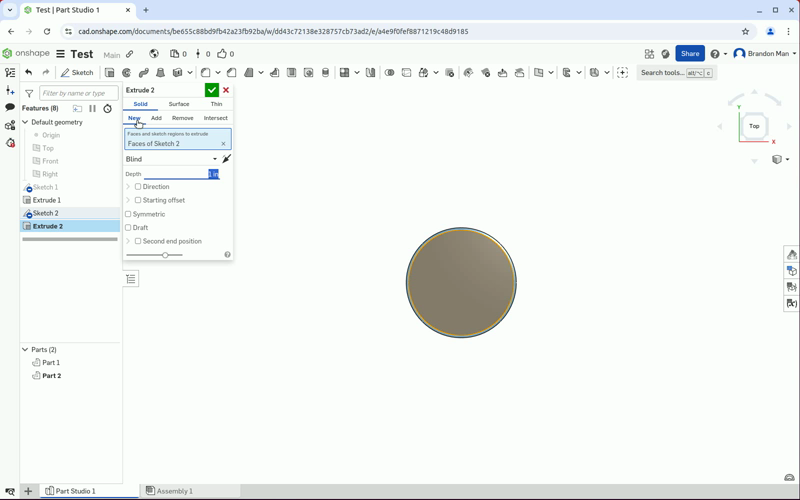
text(0.963)
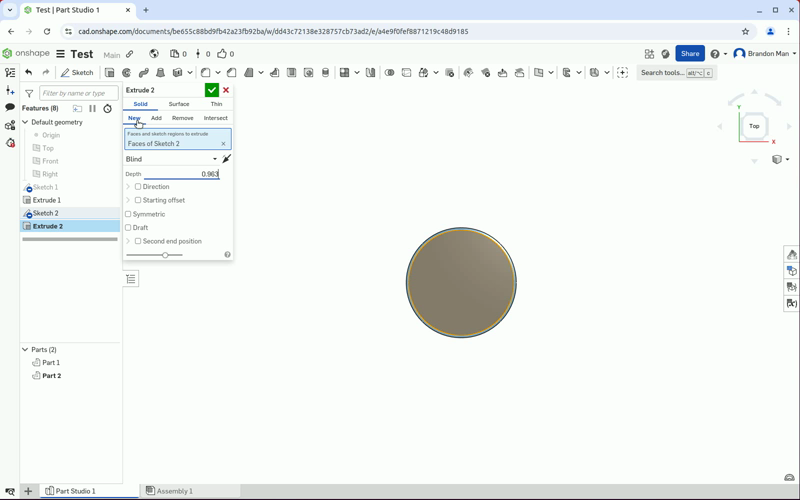
key(enter)
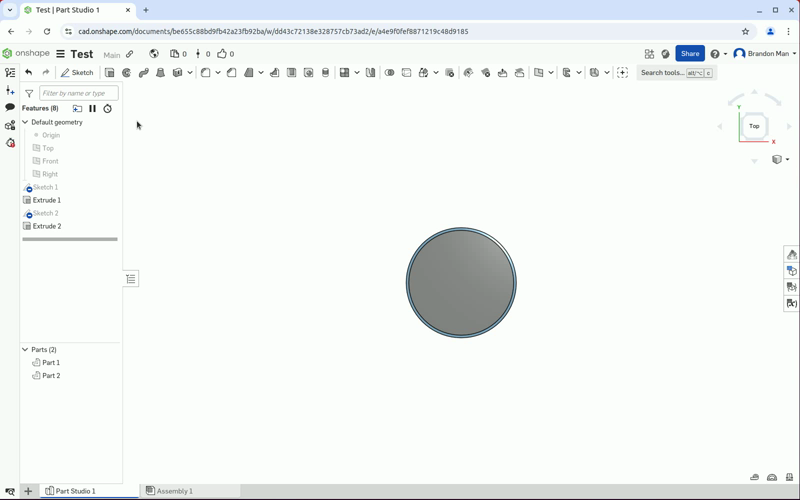
key(shift+h)
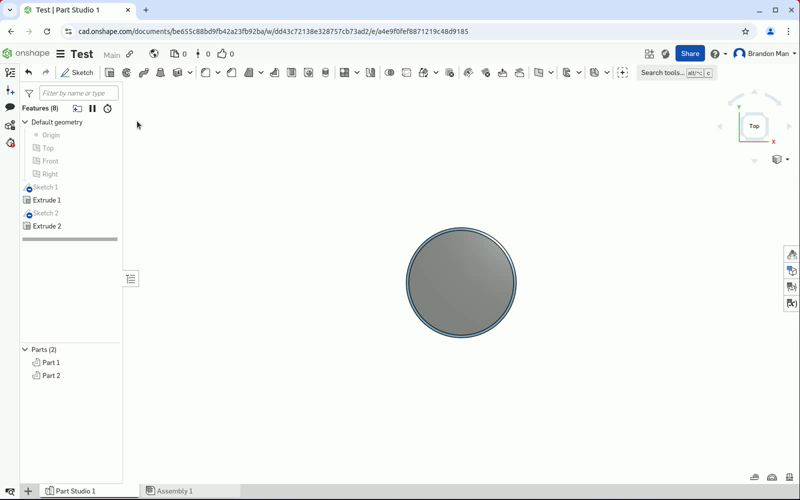
key(shift+h)
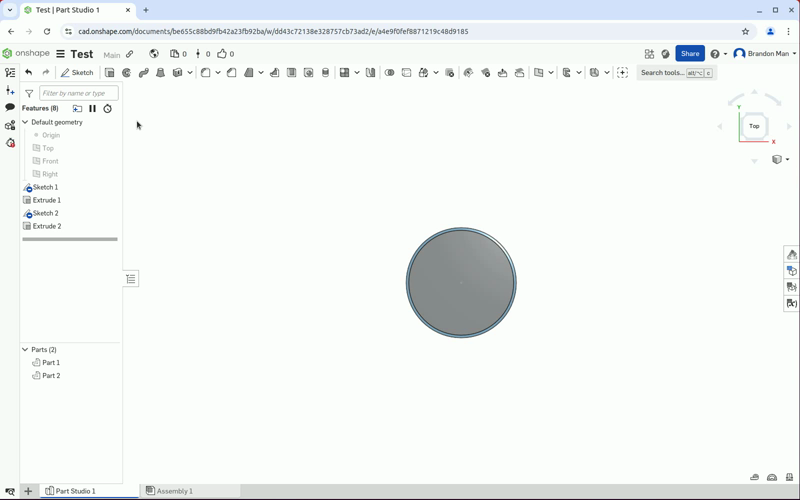
key(shift+7)
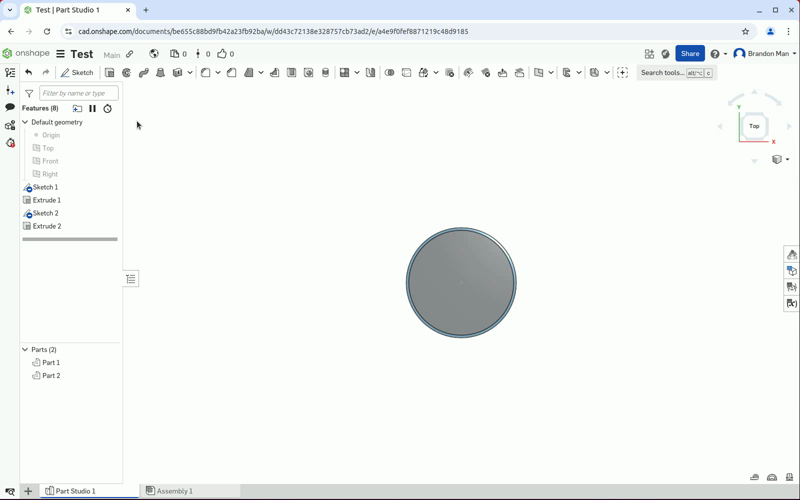
key(up, 3)
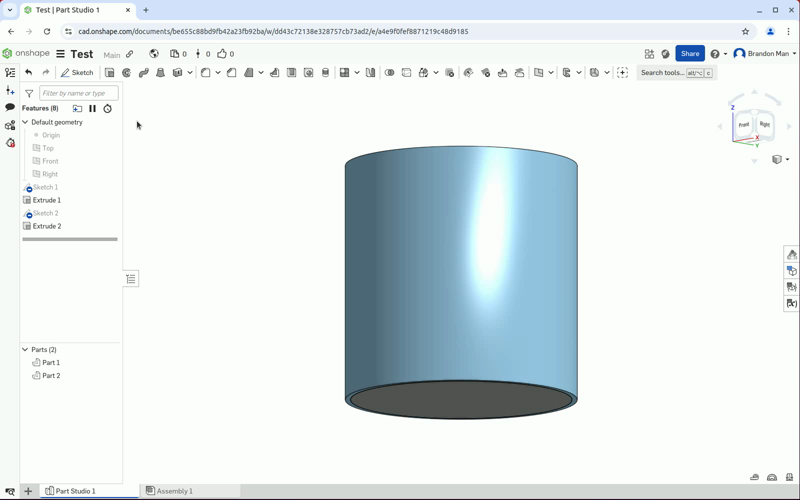
key(left, 3)
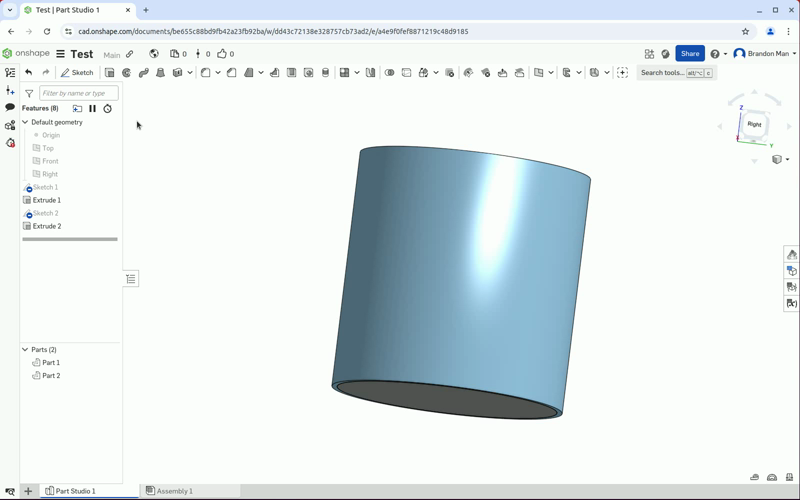
key(right, 3)
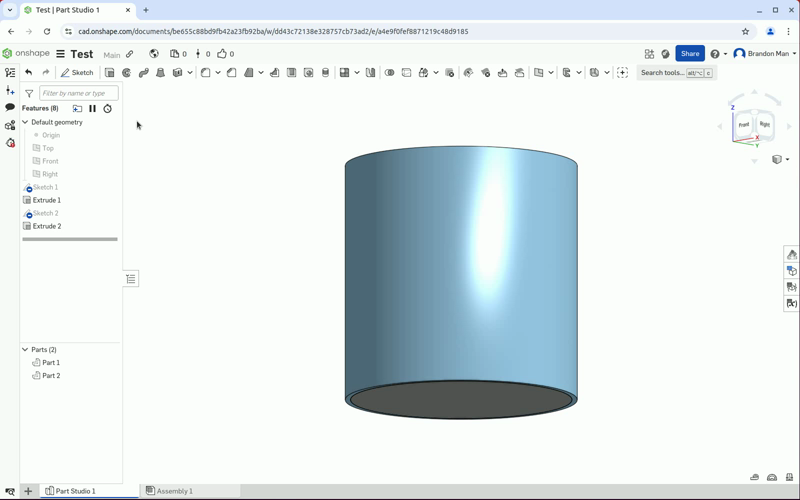
key(down, 3)
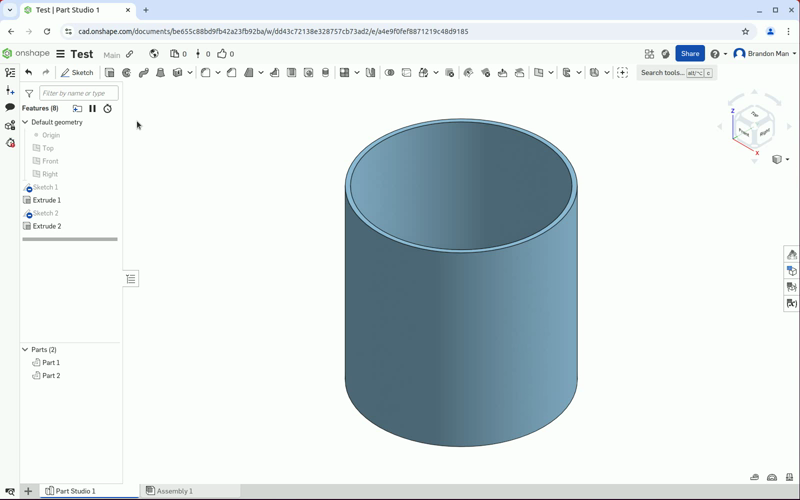
mouse_move(73, 189)
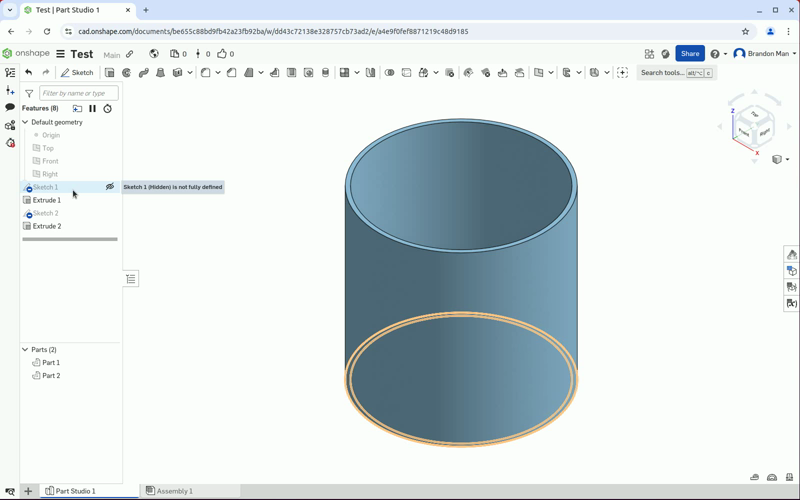
click(73, 189)